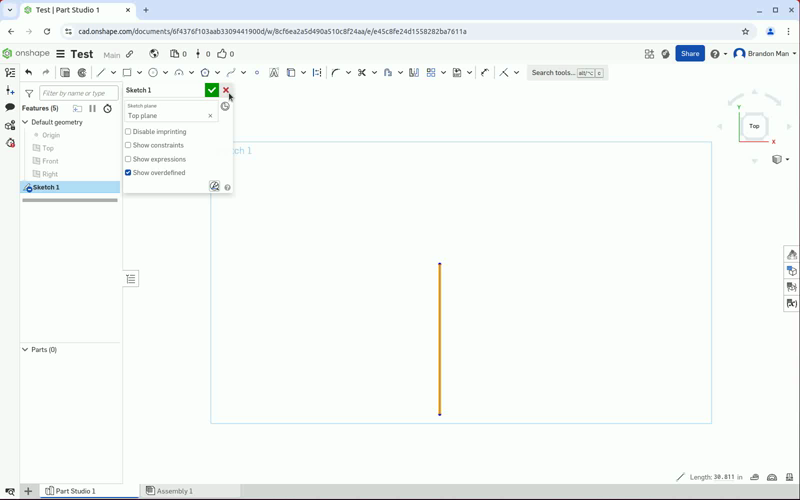
key(shift+h)
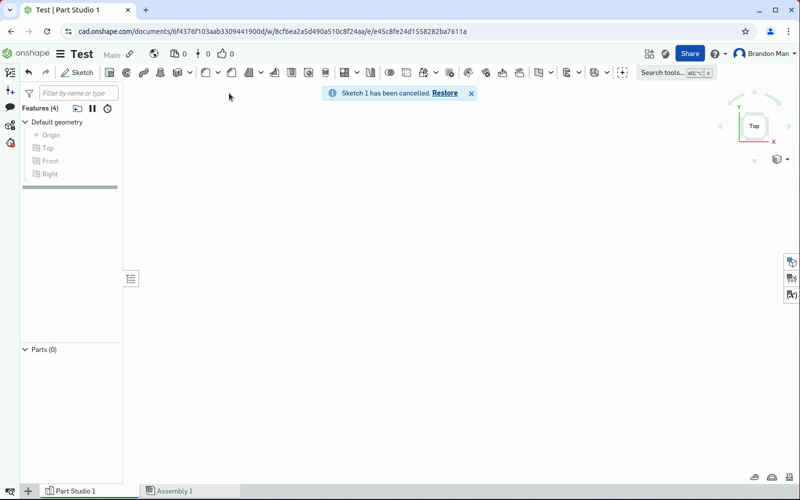
mouse_move(73, 352)
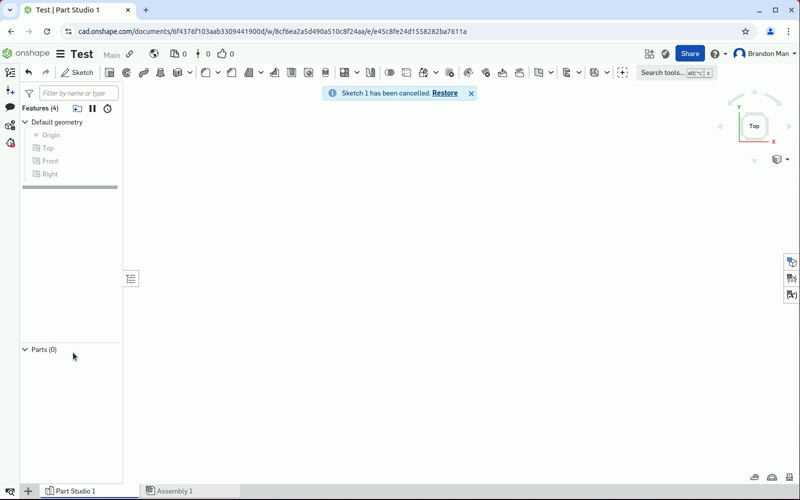
key(y)
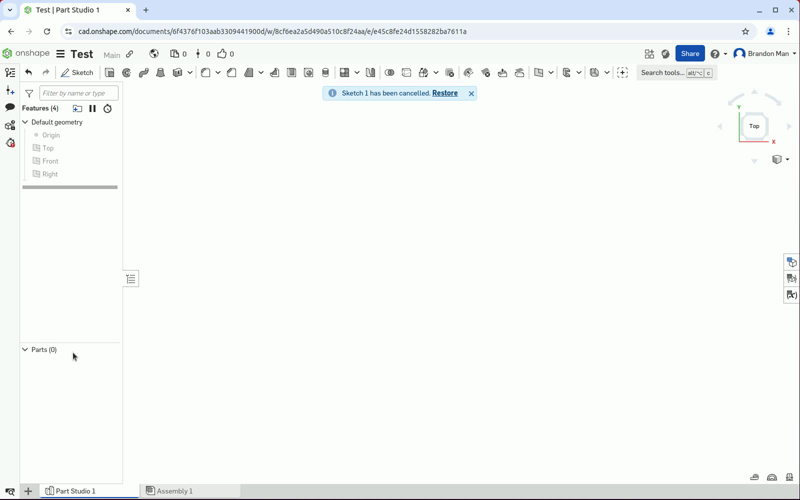
key(shift+p)
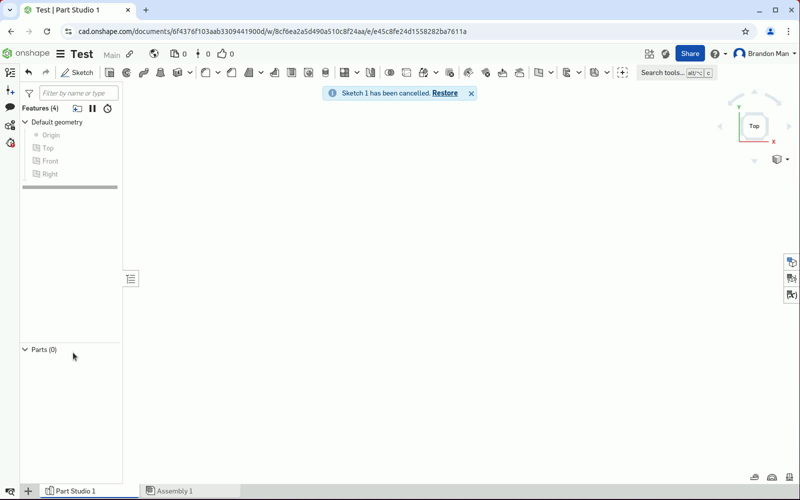
key(space)
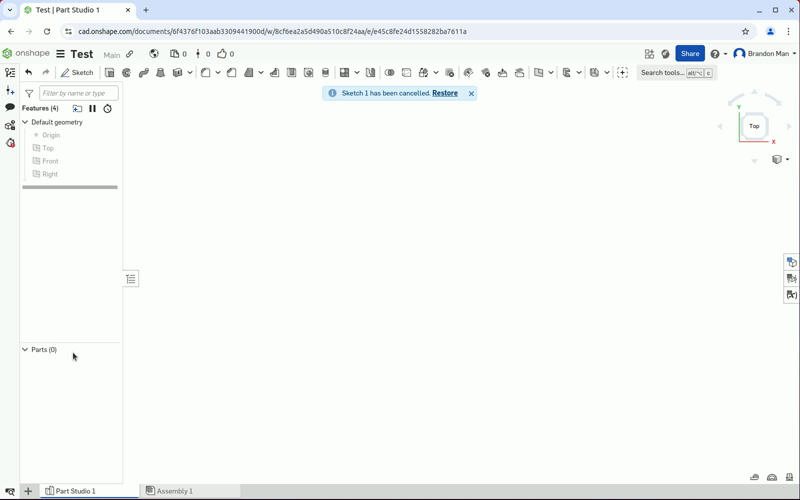
key_down(shift)
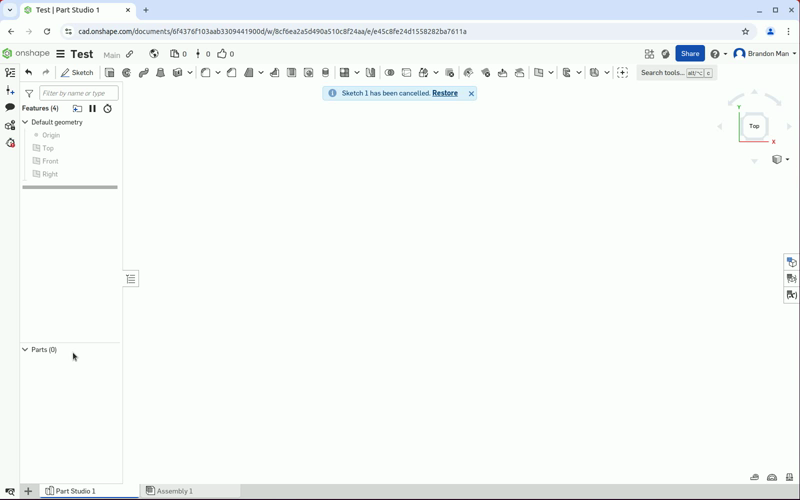
key(up)
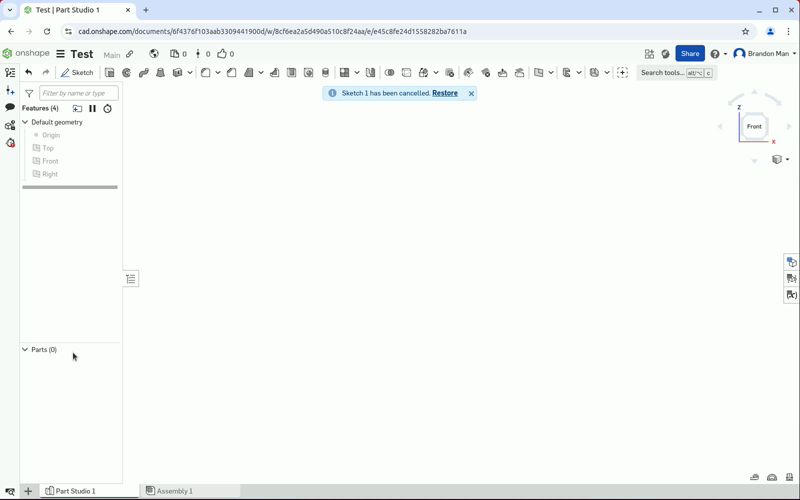
key_up(shift)
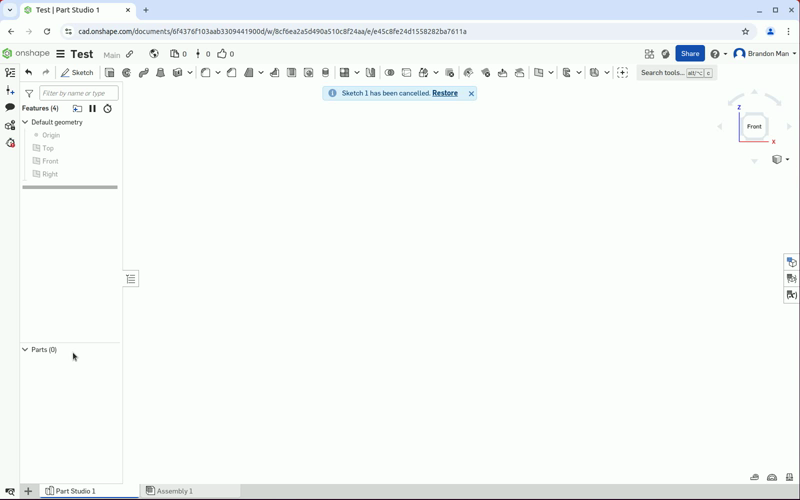
mouse_move(73, 352)
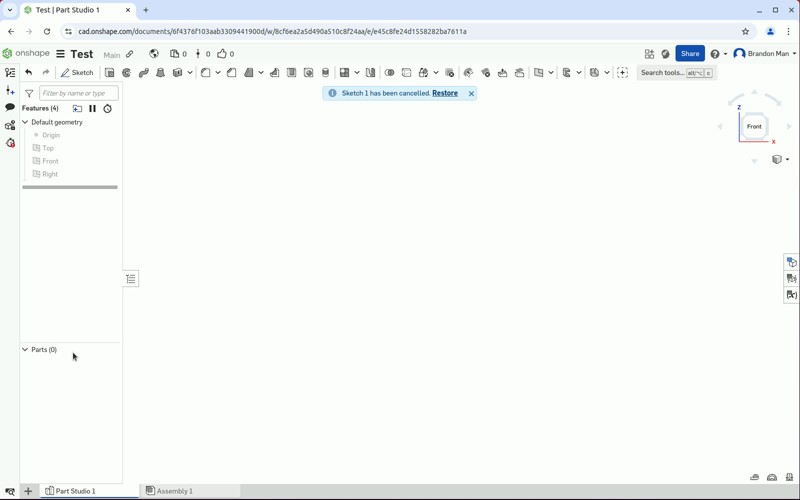
key(shift+y)
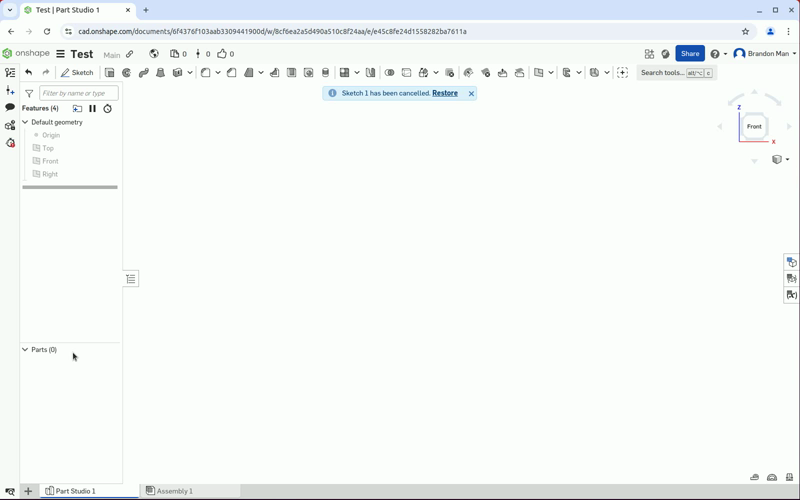
key(shift+s)
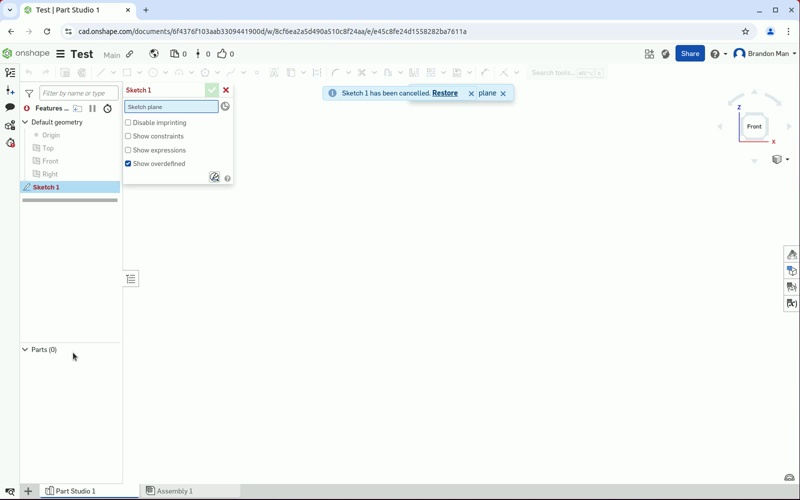
mouse_move(73, 163)
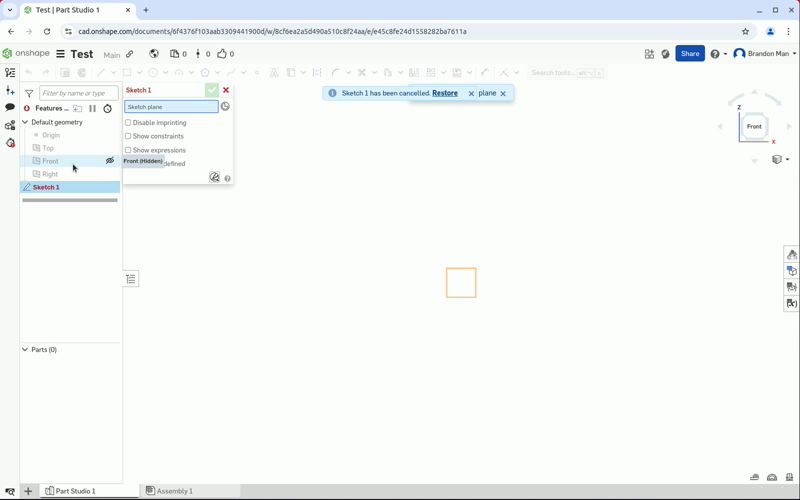
click(73, 163)
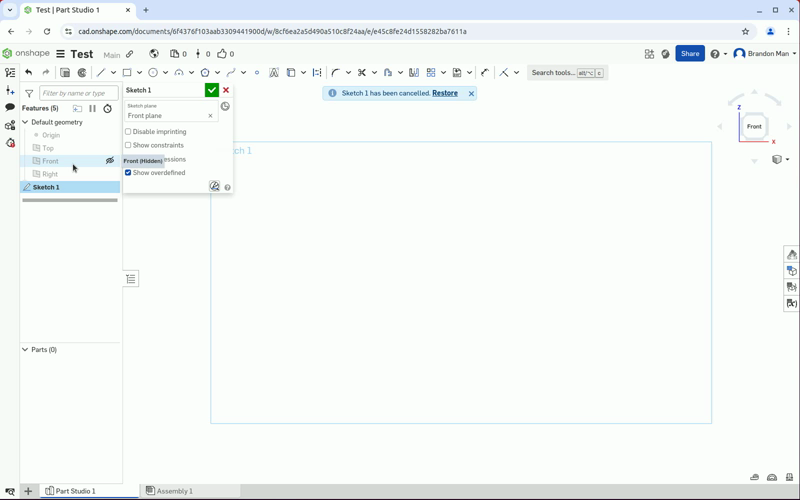
mouse_move(73, 352)
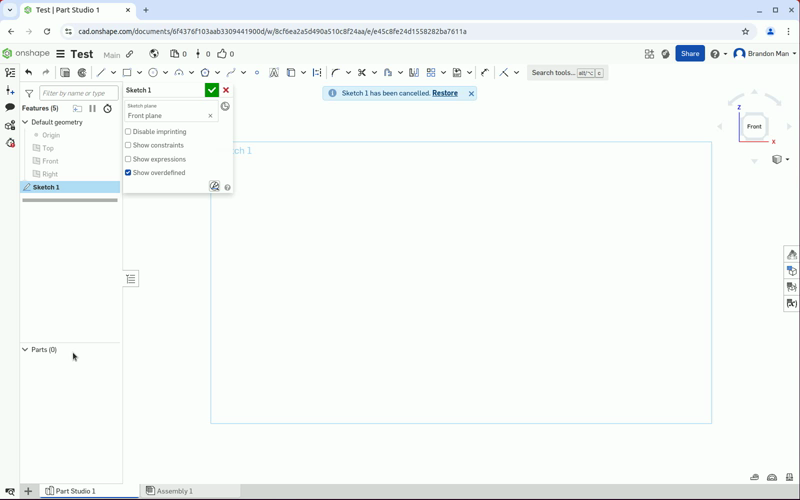
key(y)
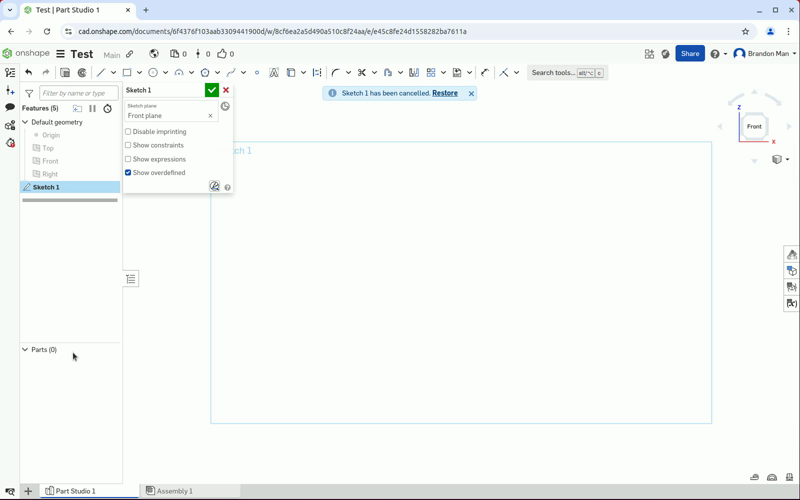
key(c)
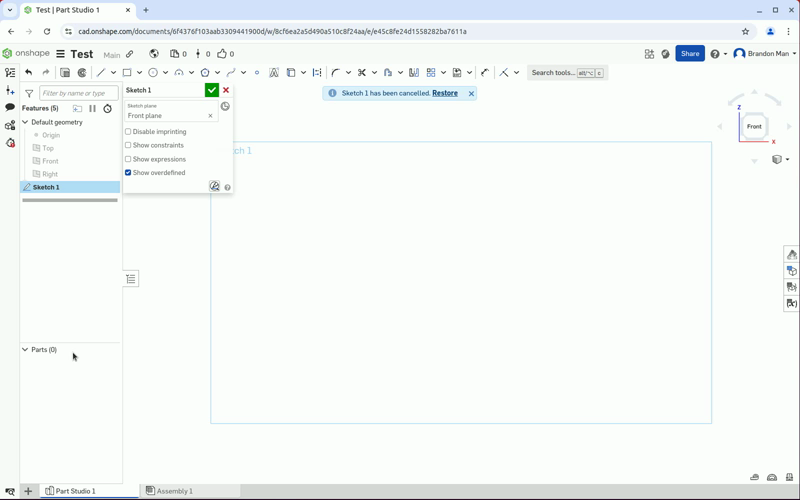
key_down(shift)
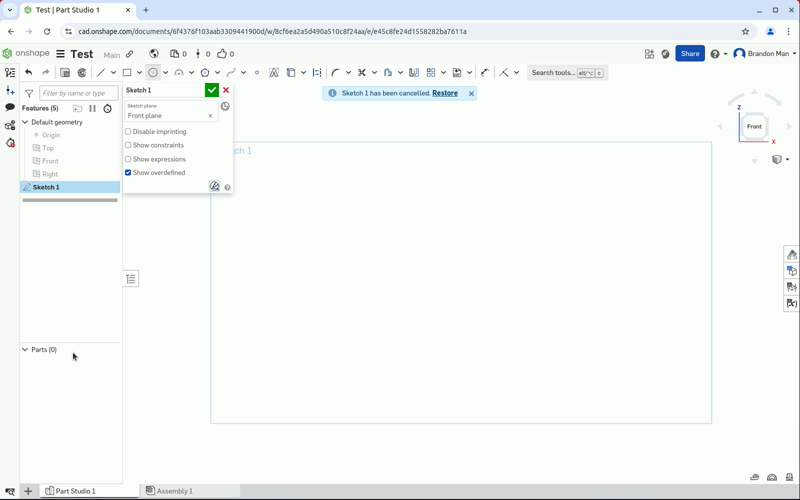
mouse_move(460, 282)
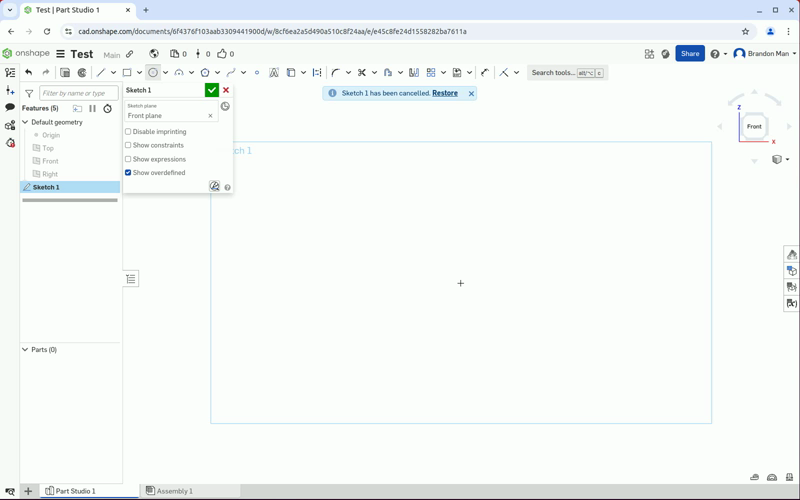
click(460, 282)
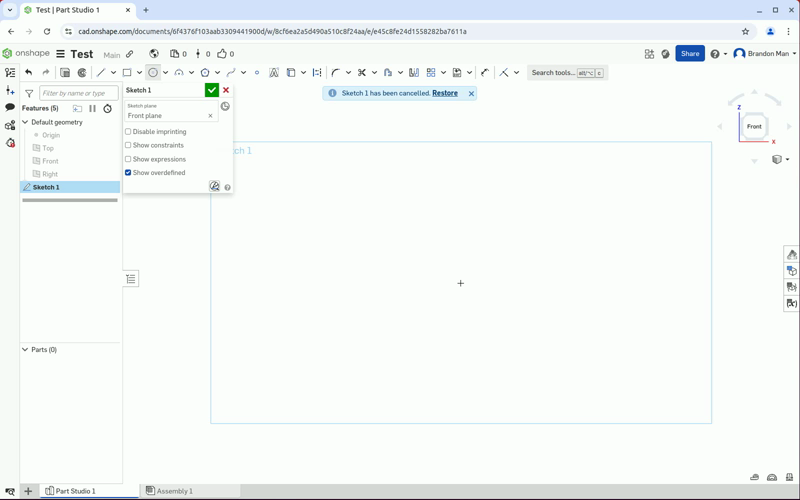
key_up(shift)
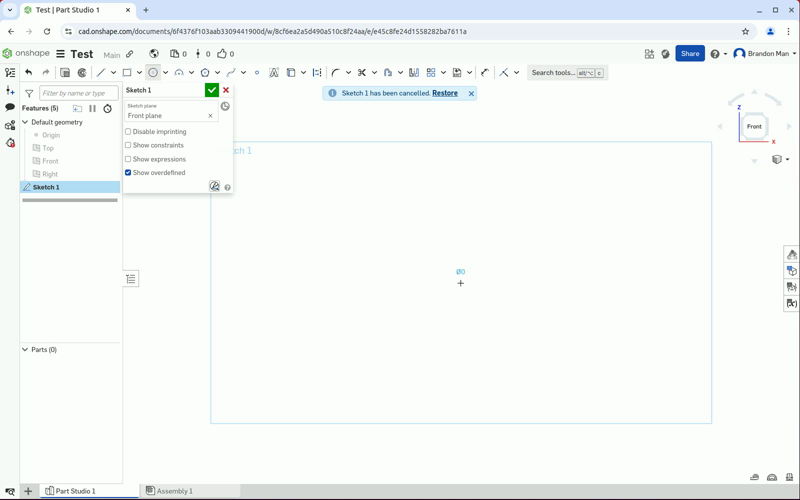
mouse_move(521, 282)
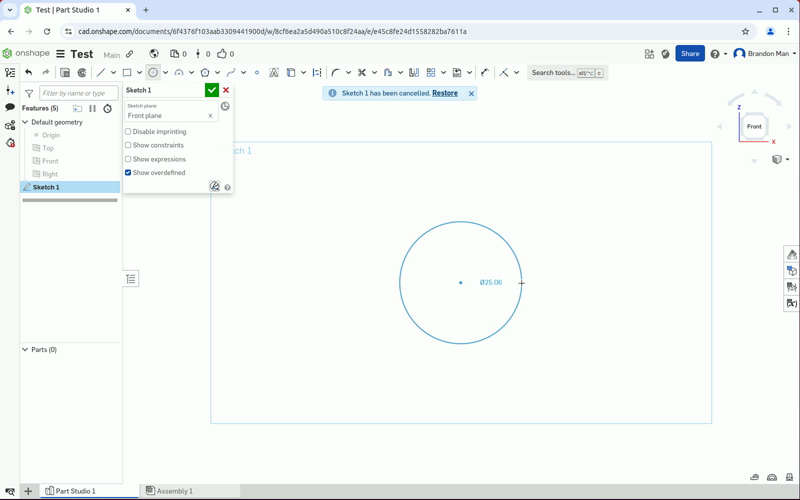
click(521, 282)
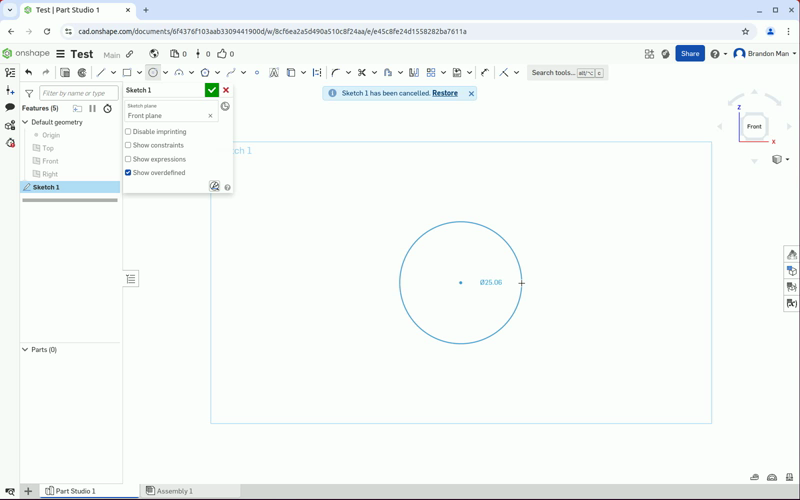
key(esc)
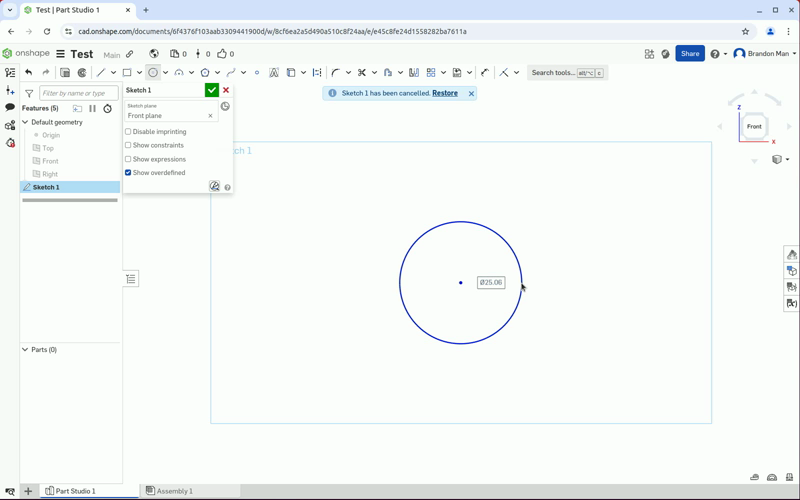
key(c)
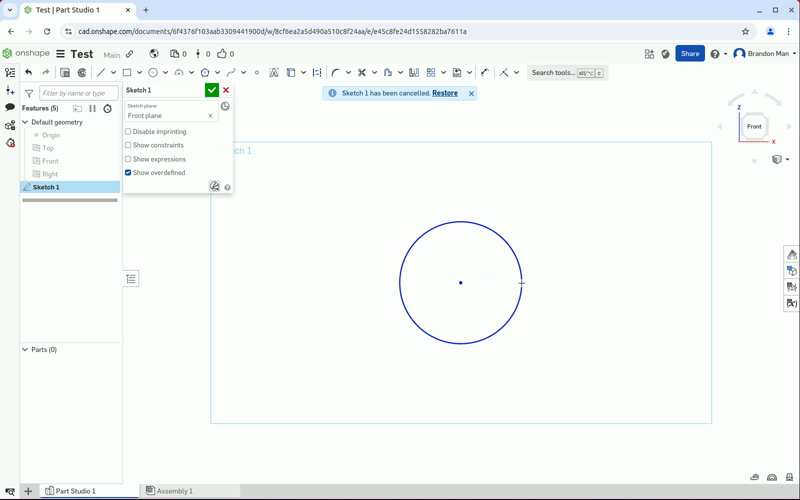
key_down(shift)
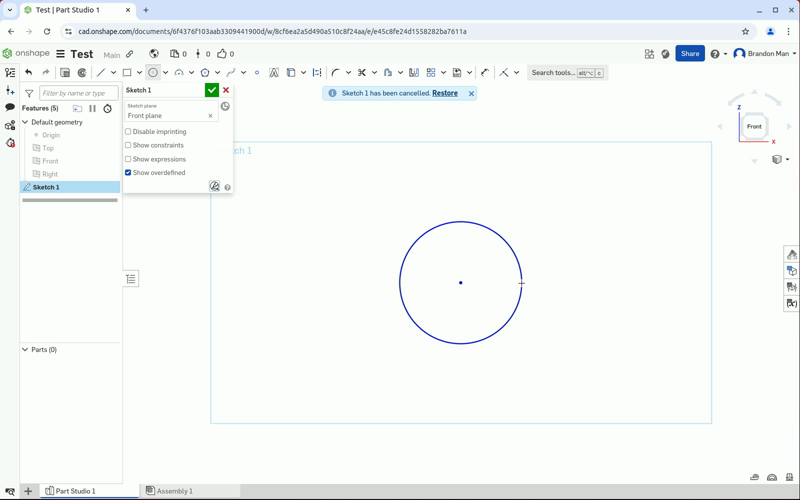
mouse_move(460, 282)
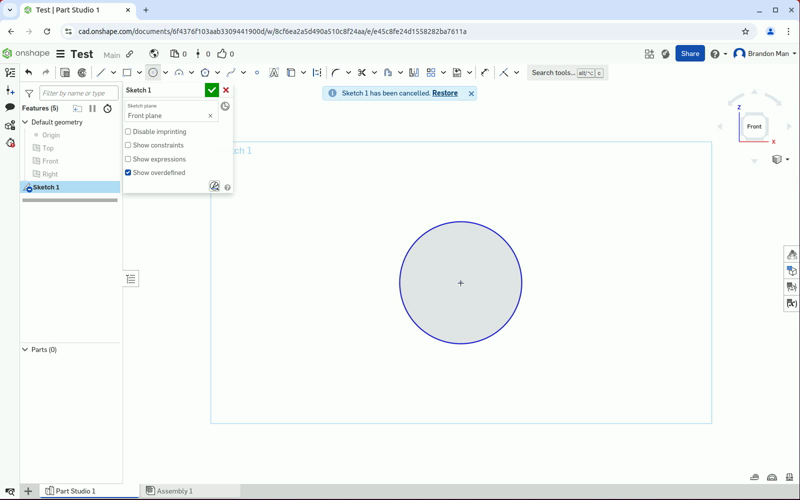
click(460, 282)
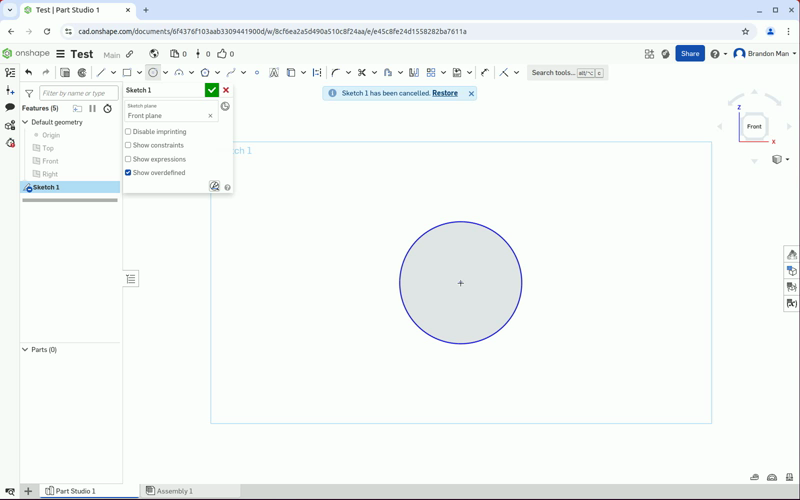
key_up(shift)
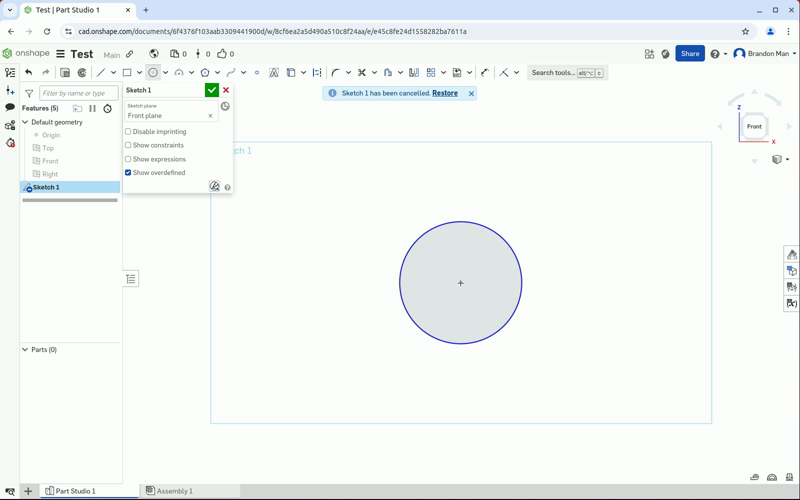
mouse_move(496, 282)
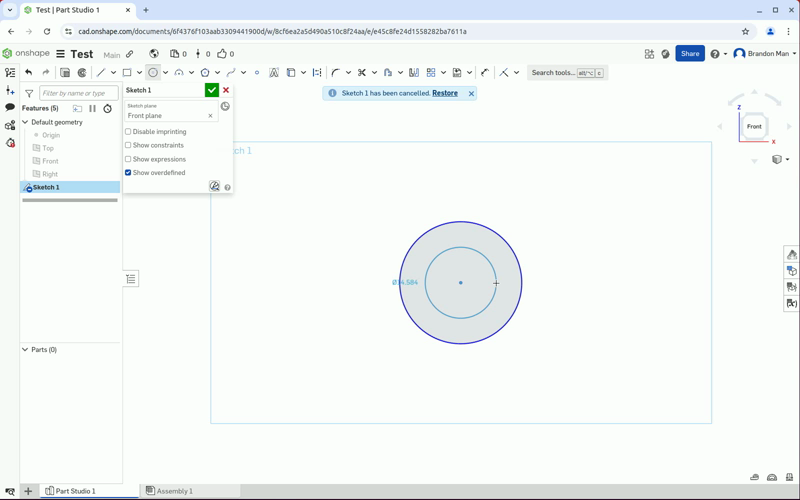
click(496, 282)
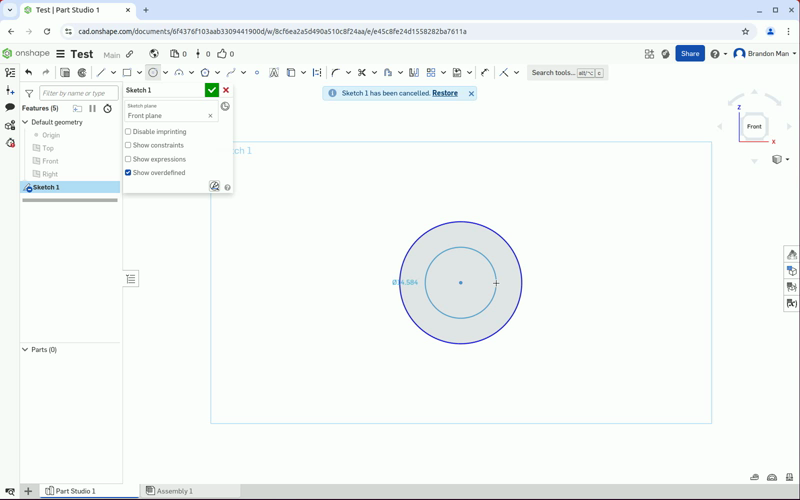
key(esc)
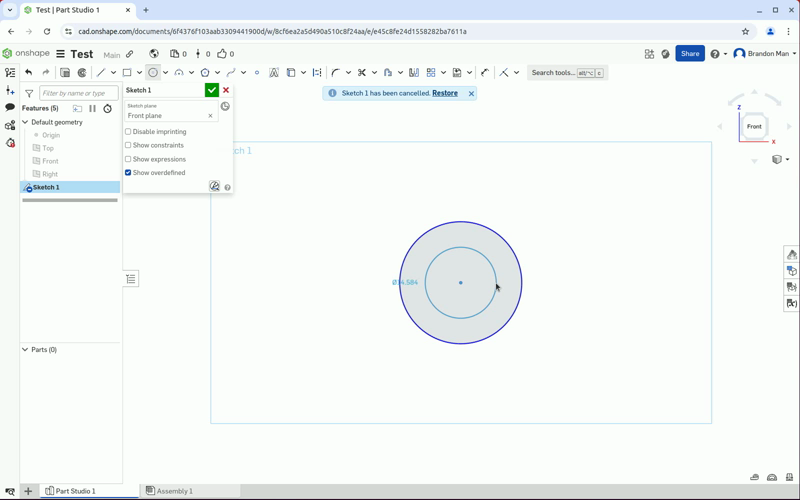
mouse_move(508, 275)
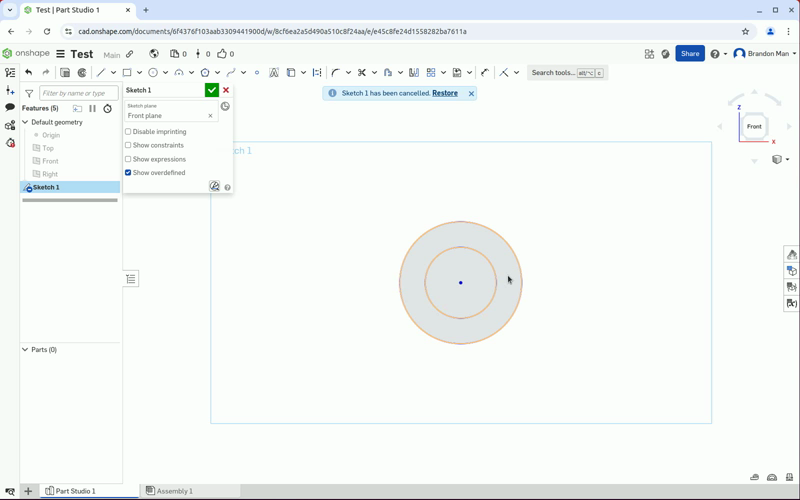
click(508, 275)
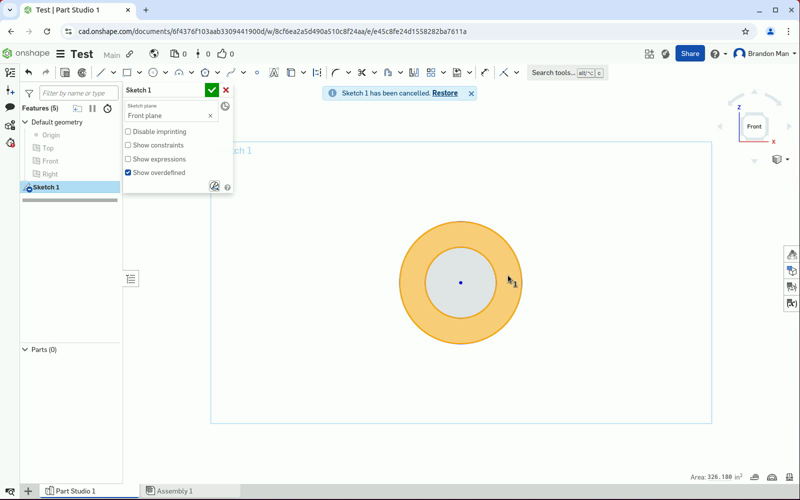
mouse_move(73, 352)
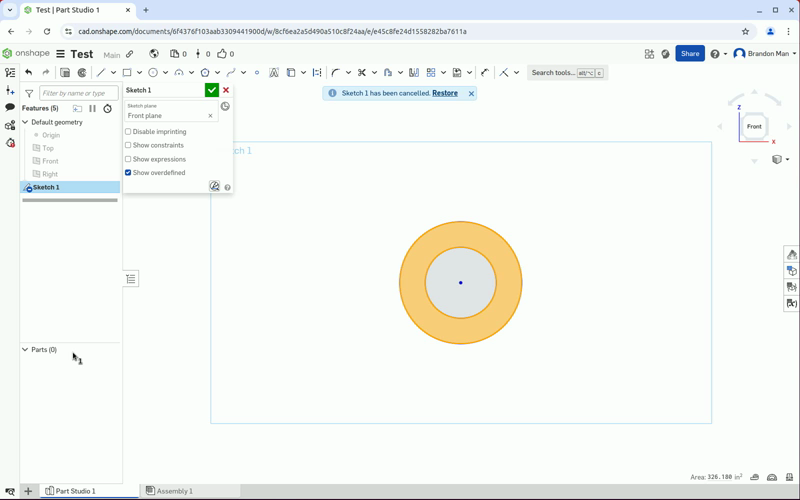
key(shift+y)
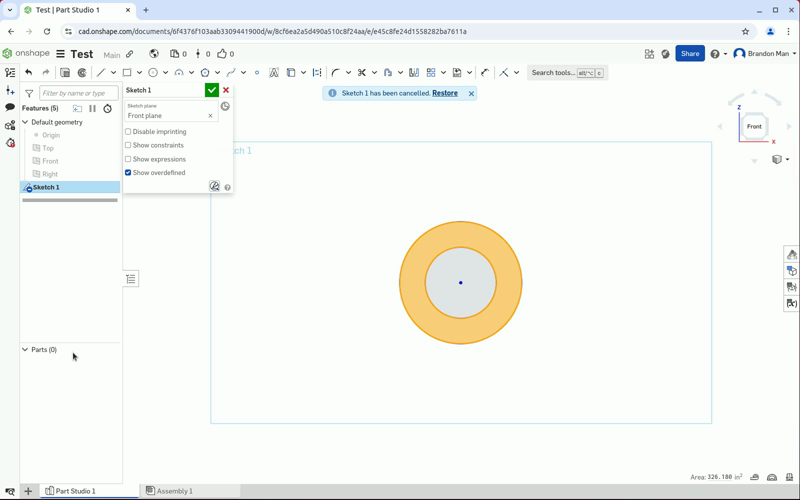
key(shift+e)
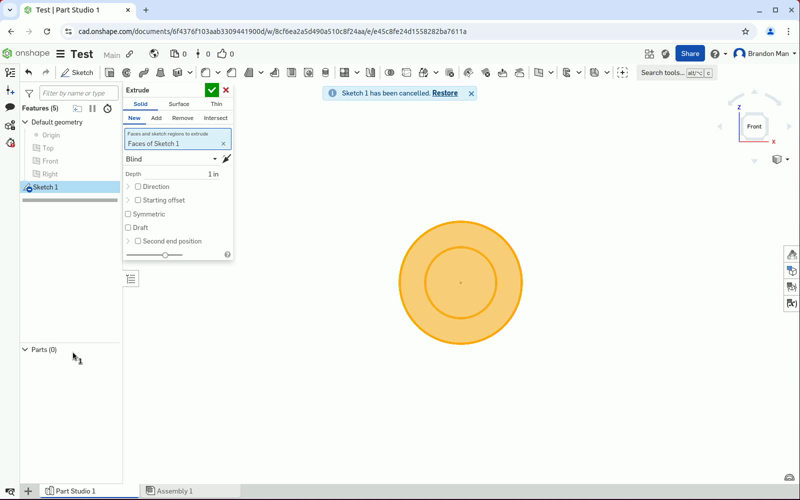
mouse_move(143, 106)
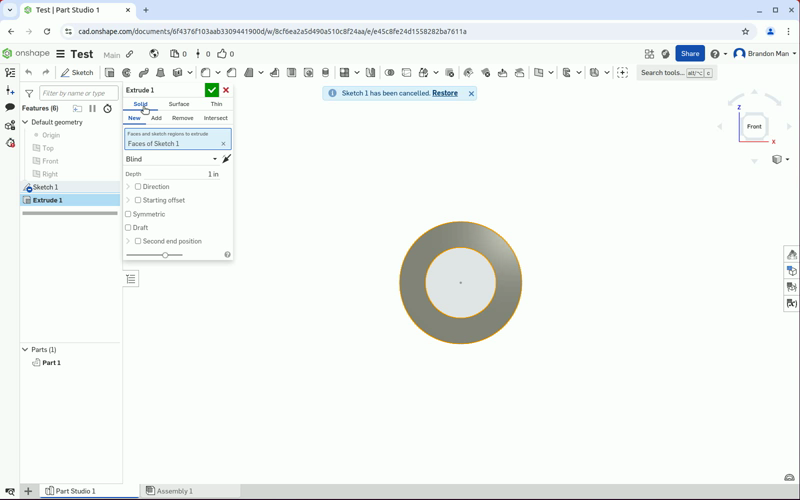
click(143, 106)
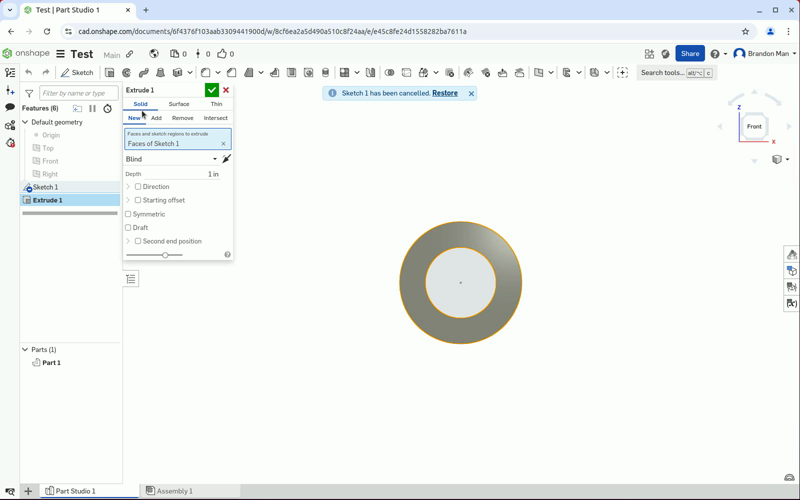
mouse_move(137, 120)
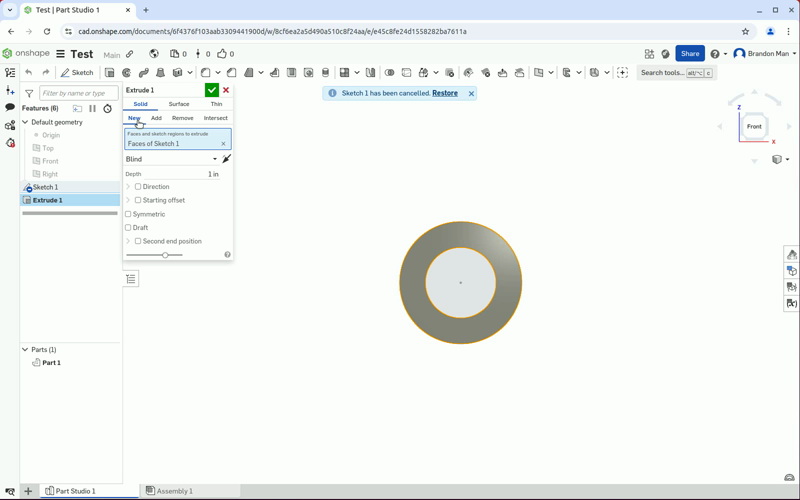
click(137, 120)
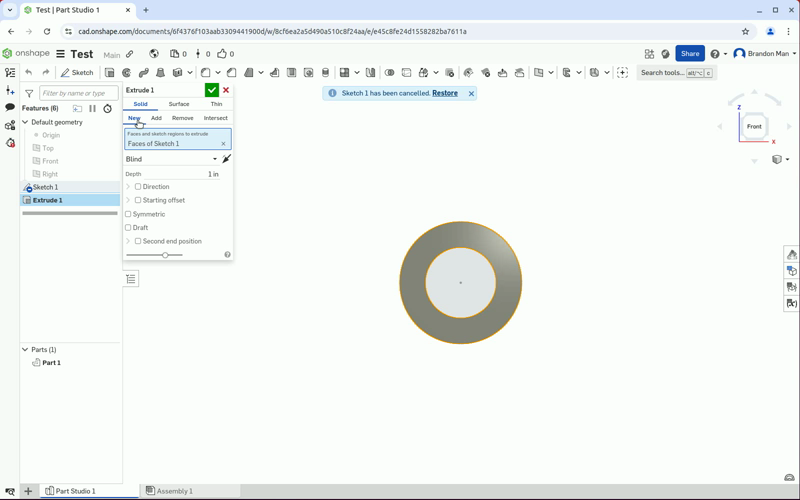
key(tab, 4)
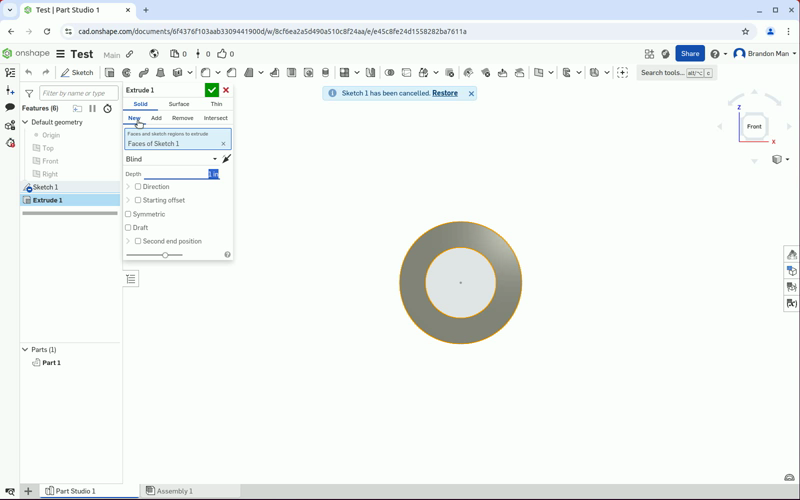
text(14.442)
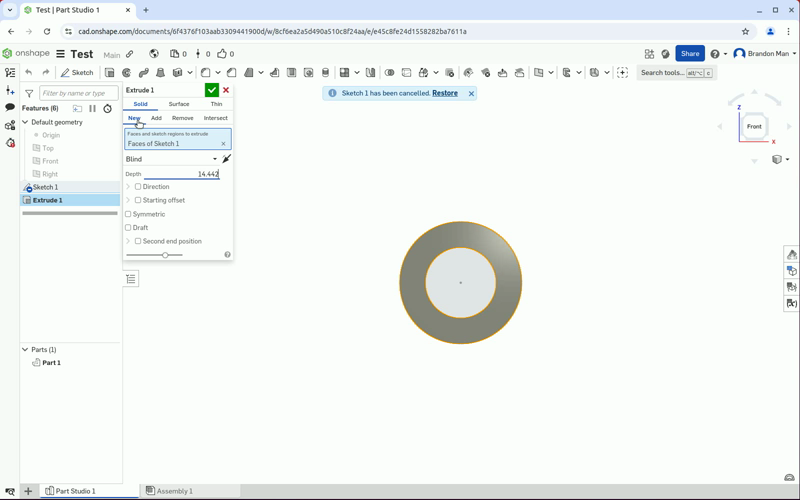
key(tab, 3)
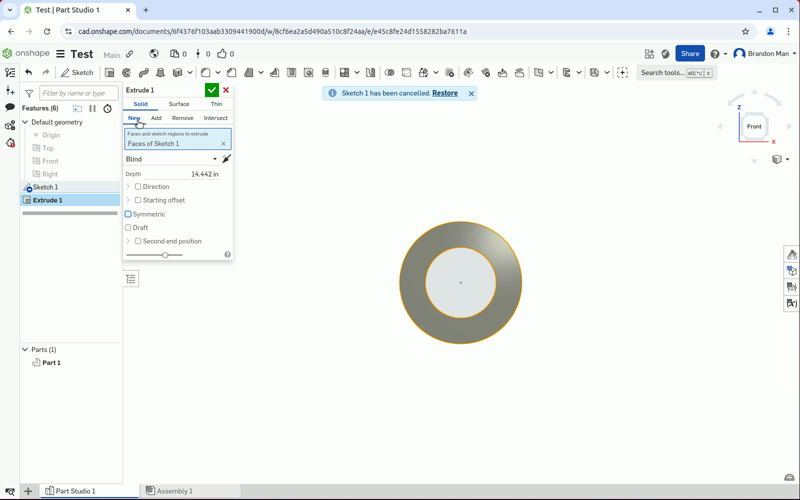
key(space)
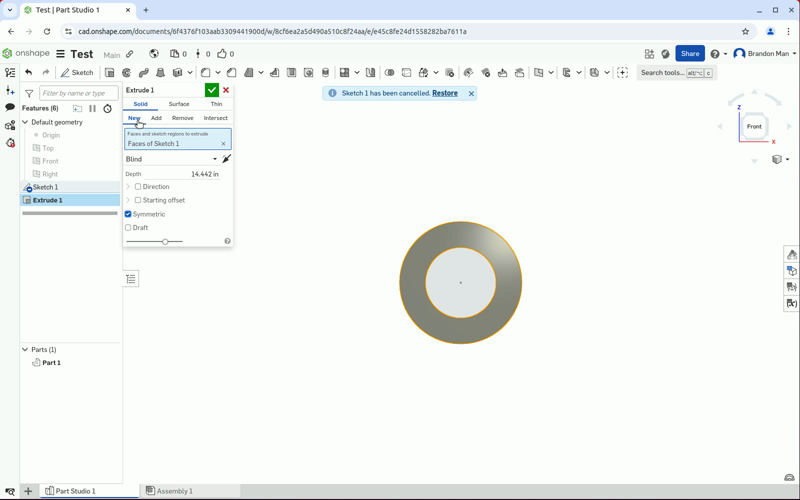
key(enter)
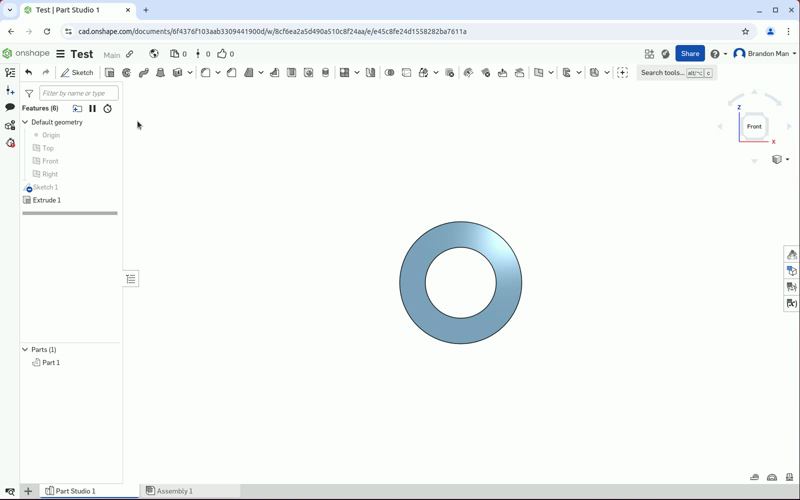
key(shift+h)
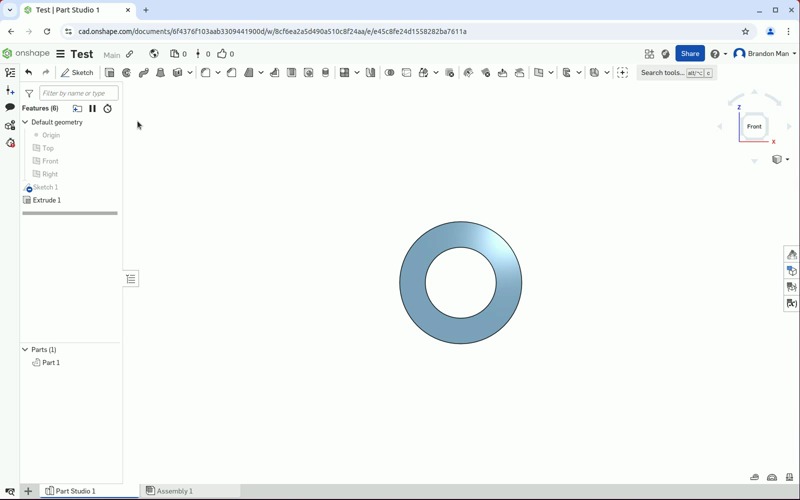
key(shift+h)
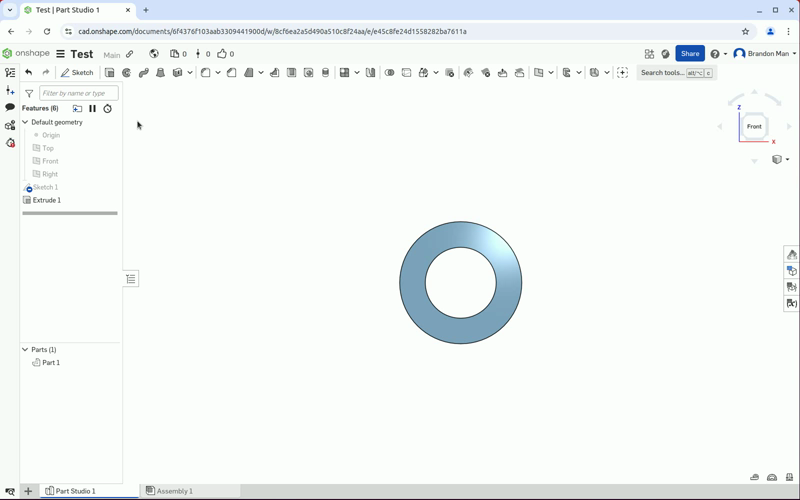
mouse_move(73, 189)
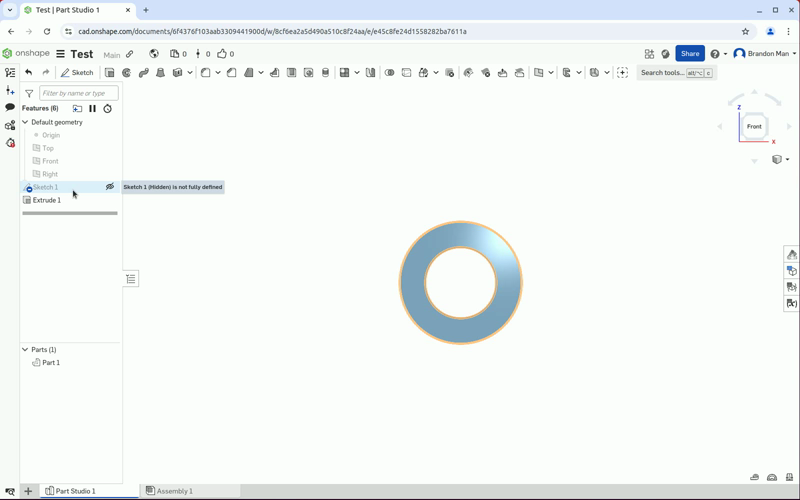
click(73, 189)
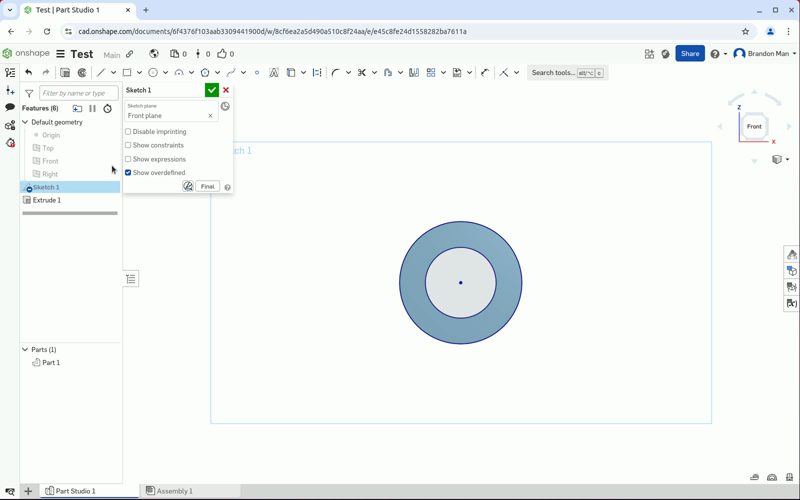
mouse_move(229, 92)
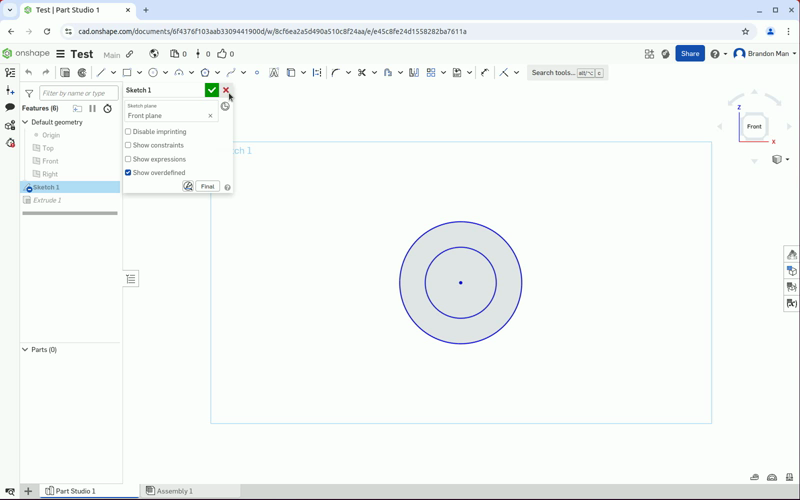
click(229, 92)
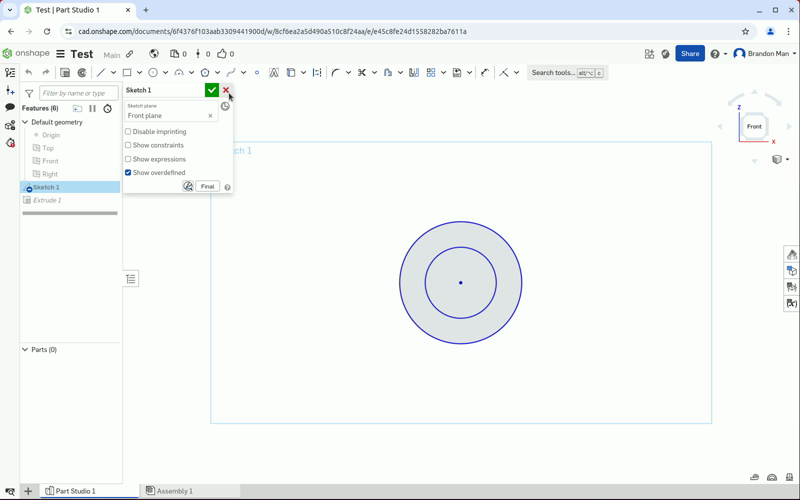
key(shift+s)
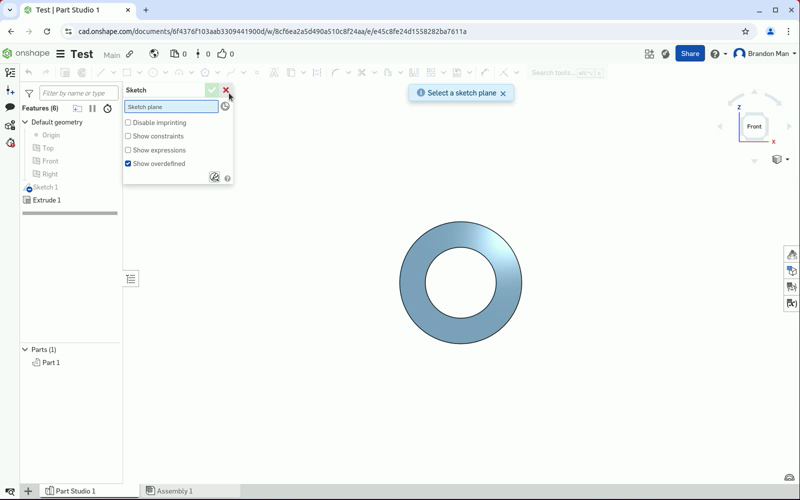
mouse_move(73, 163)
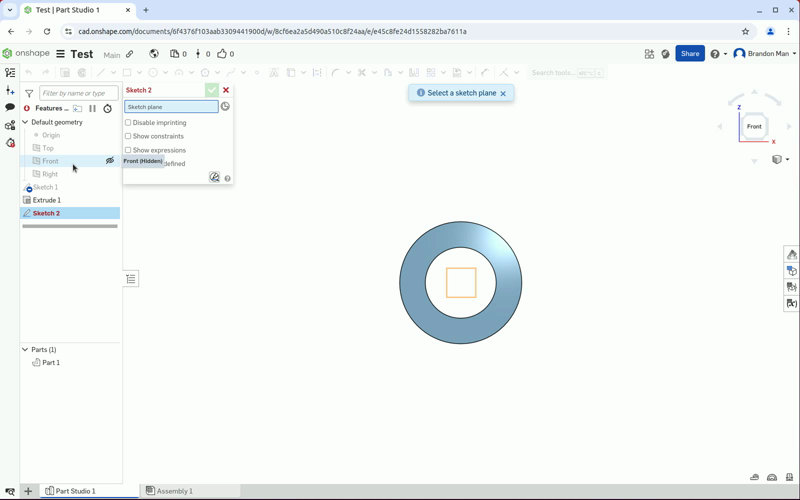
click(73, 163)
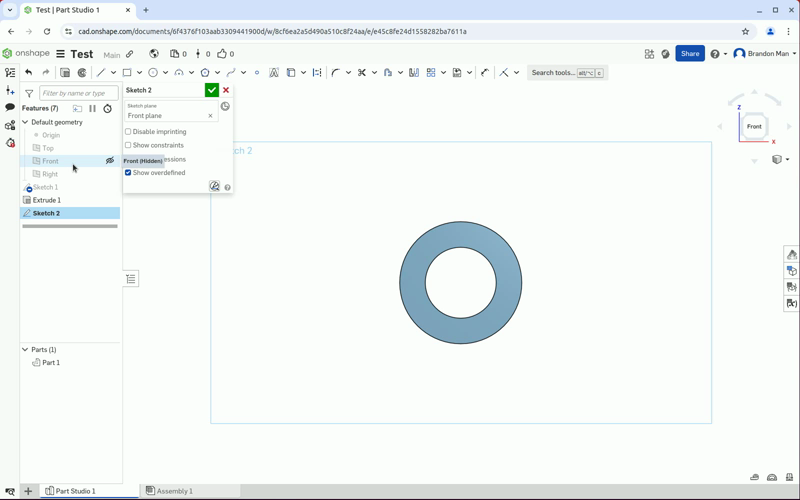
mouse_move(73, 352)
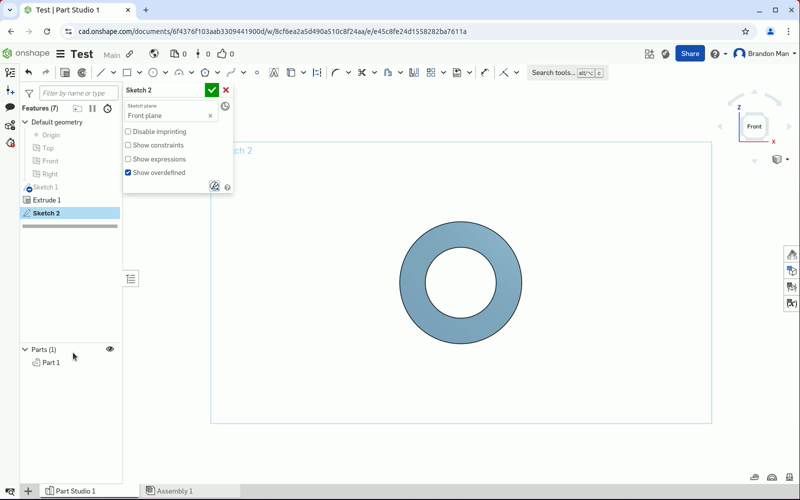
key(y)
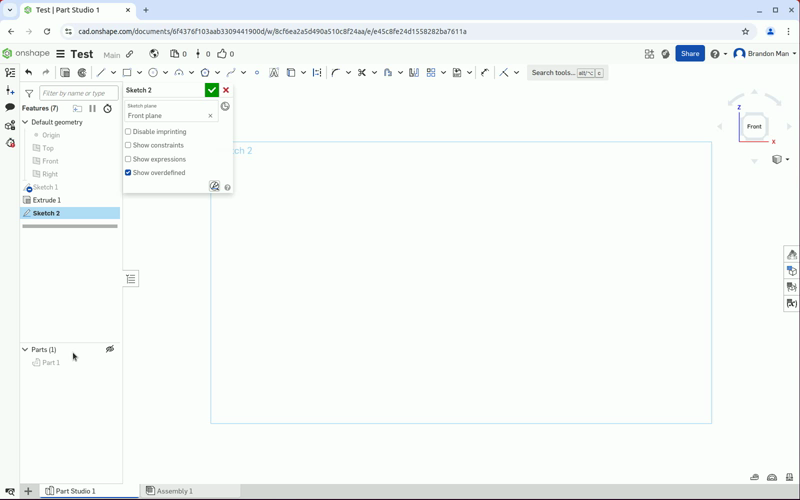
key(c)
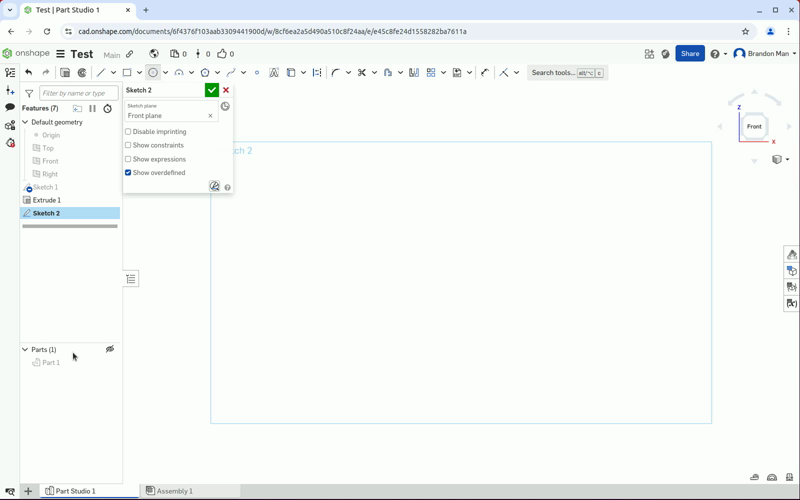
key_down(shift)
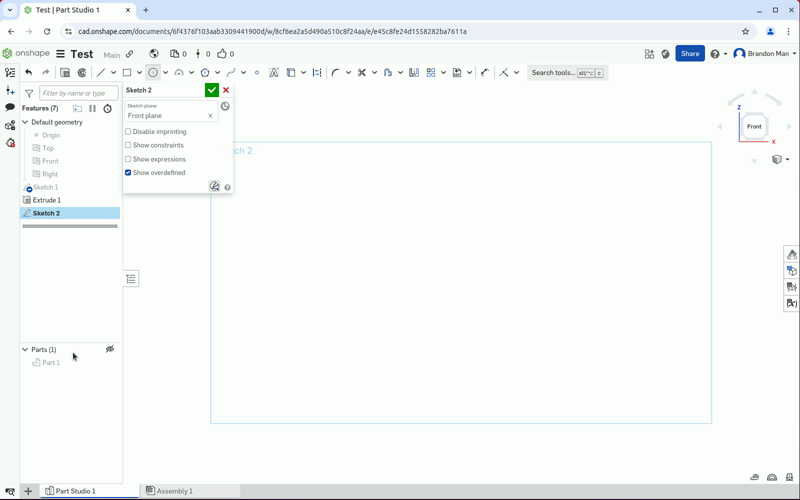
mouse_move(461, 282)
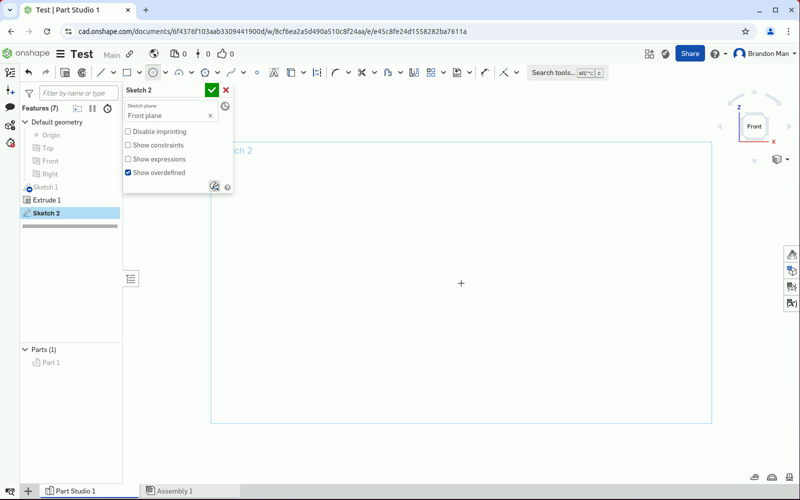
click(461, 282)
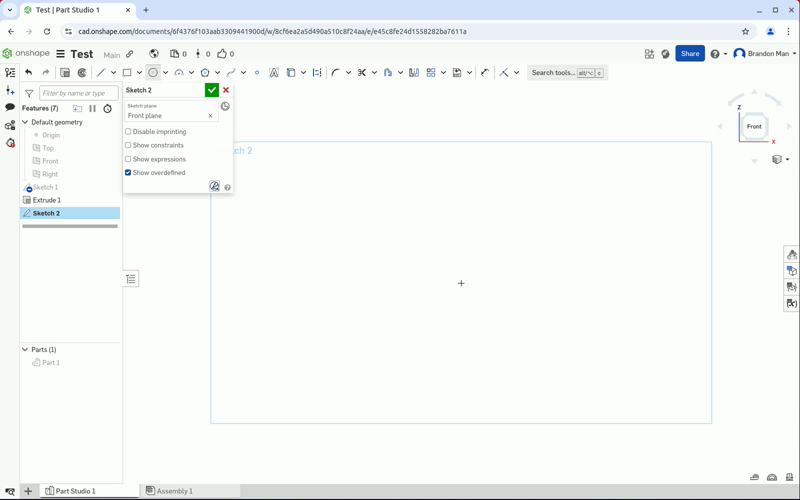
key_up(shift)
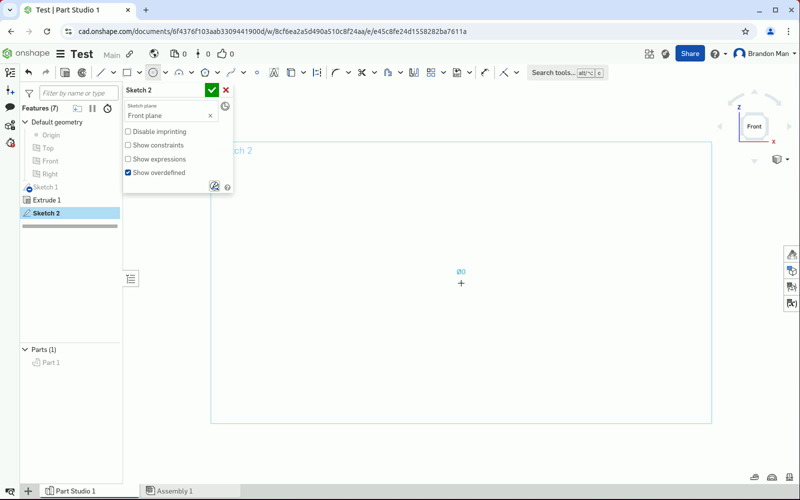
mouse_move(574, 282)
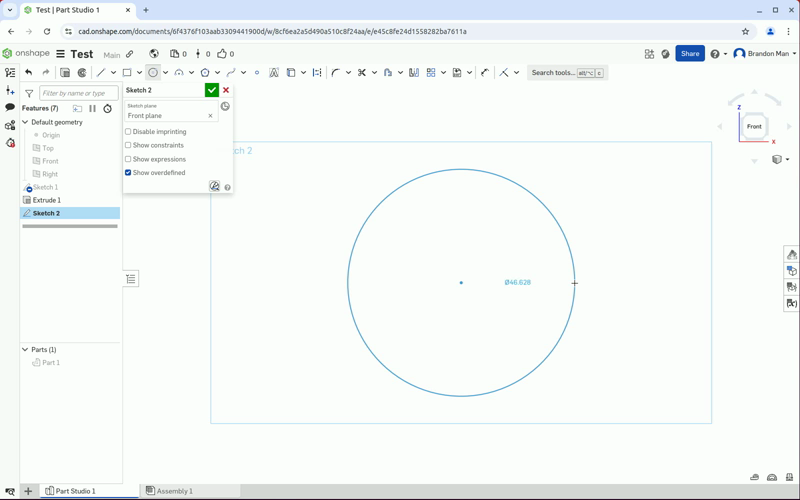
click(574, 282)
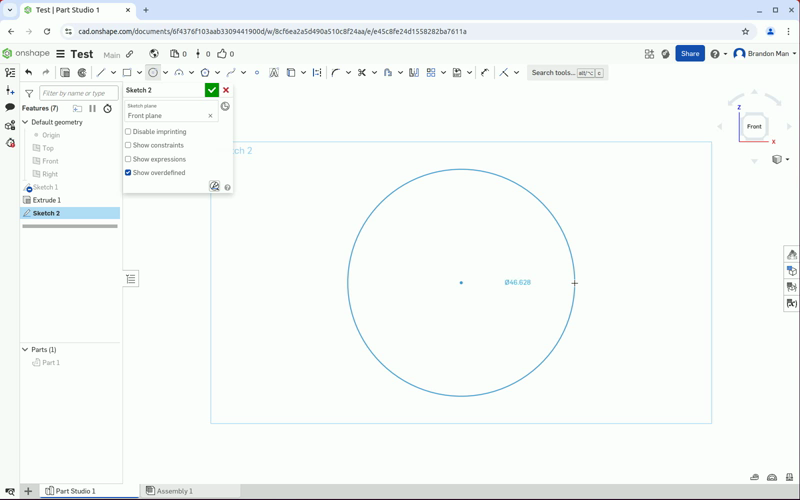
key(esc)
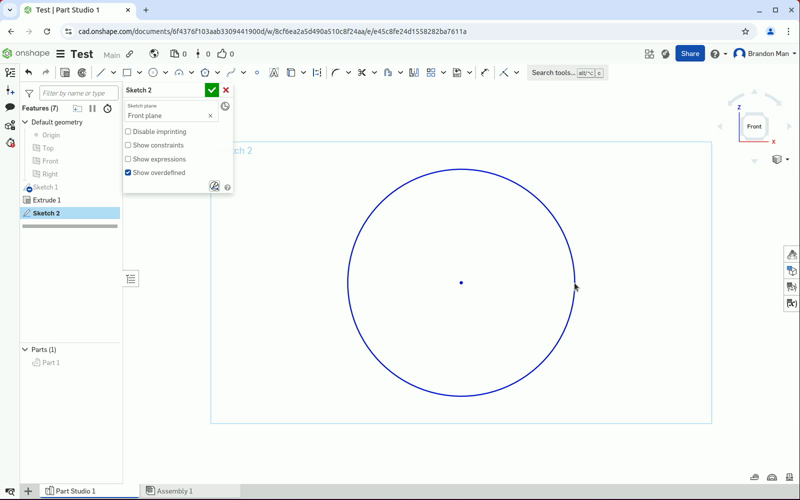
key(c)
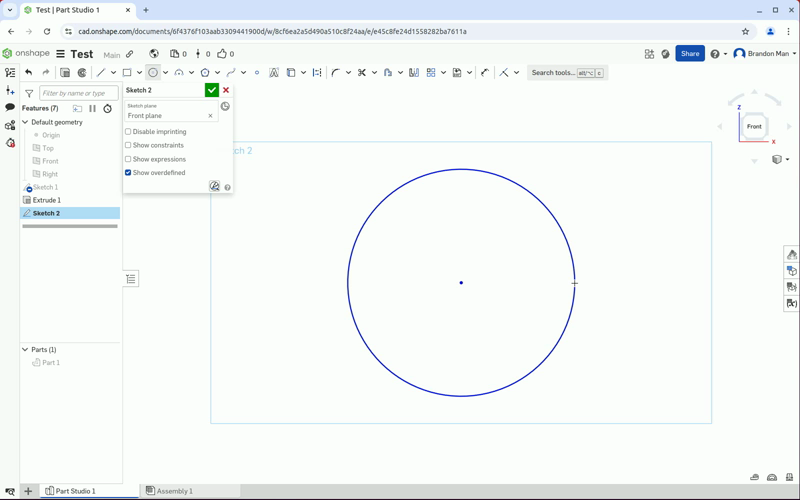
key_down(shift)
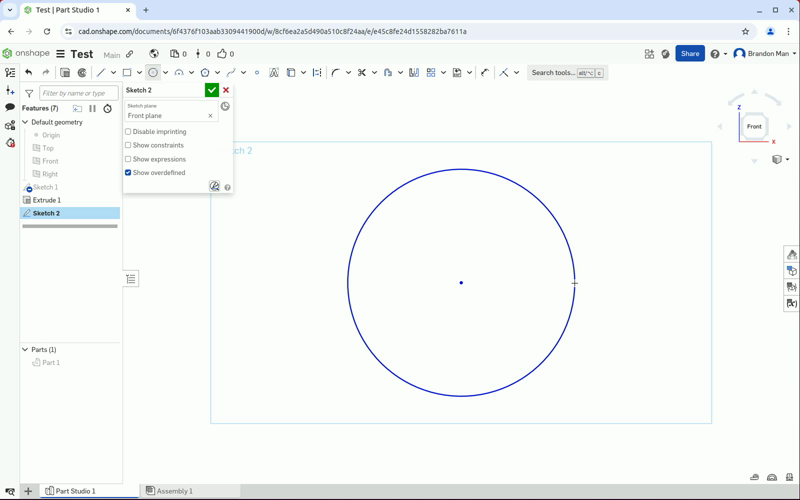
mouse_move(461, 282)
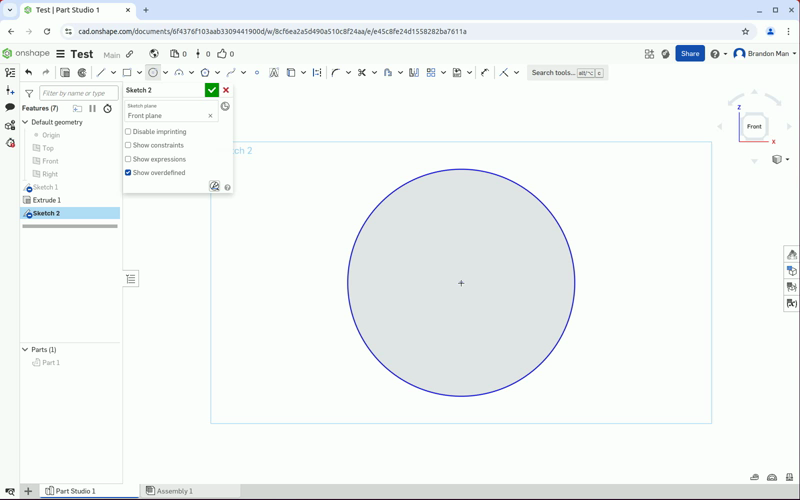
click(461, 282)
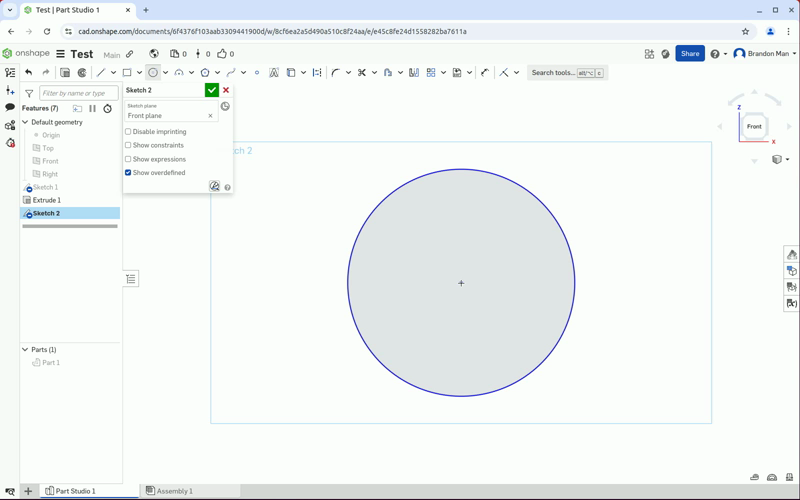
key_up(shift)
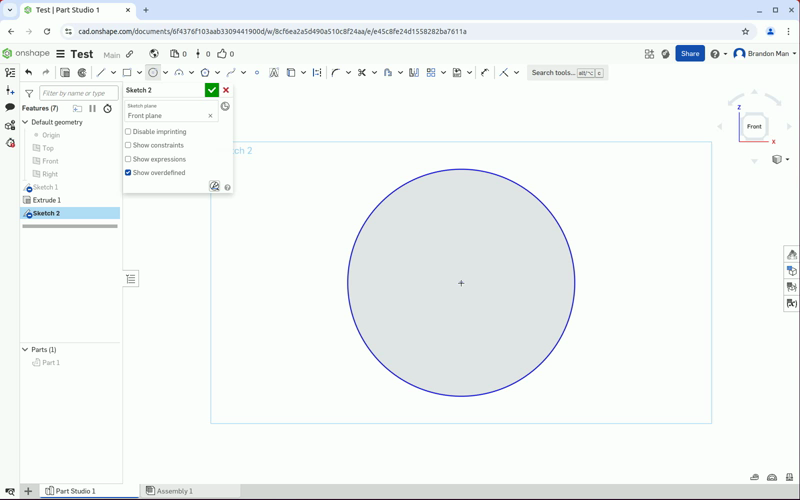
mouse_move(560, 282)
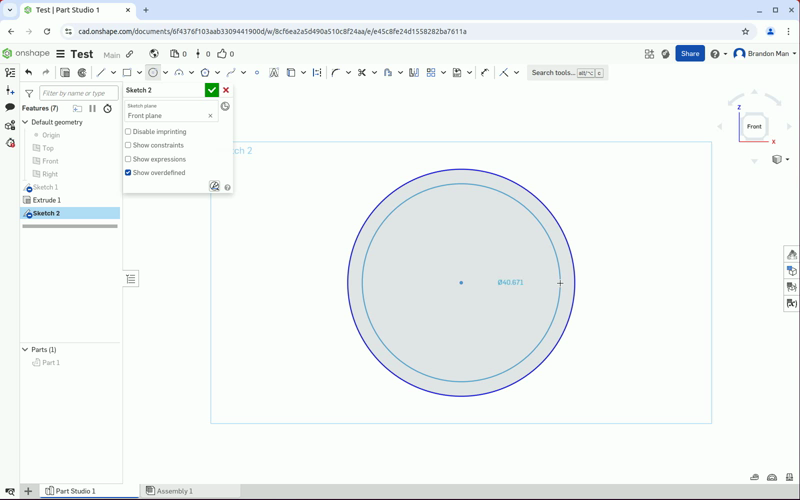
click(560, 282)
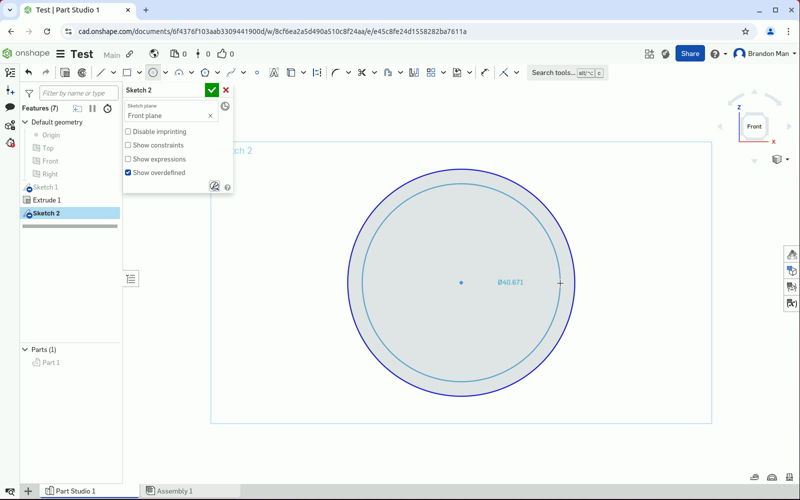
key(esc)
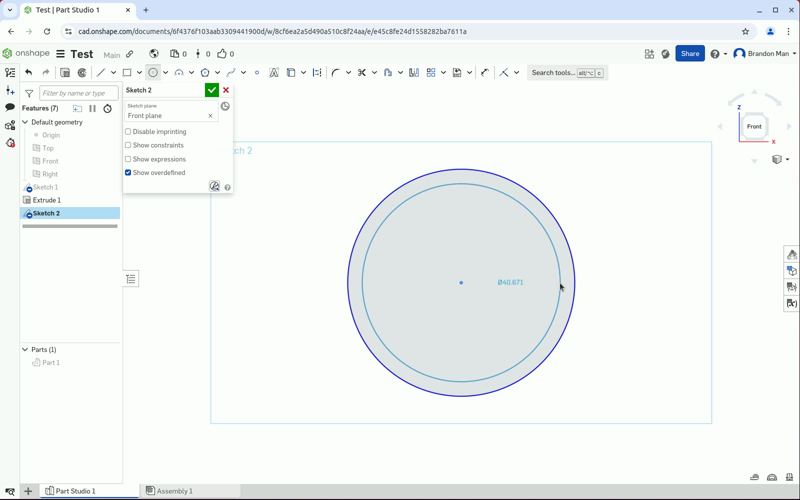
mouse_move(563, 308)
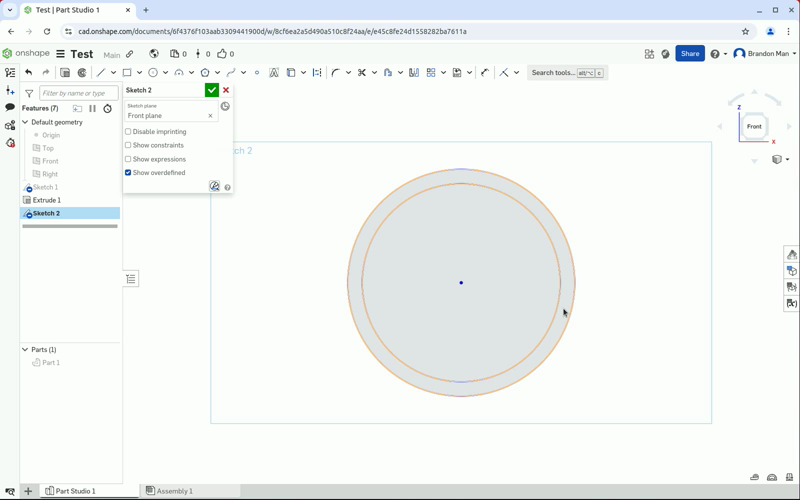
click(563, 308)
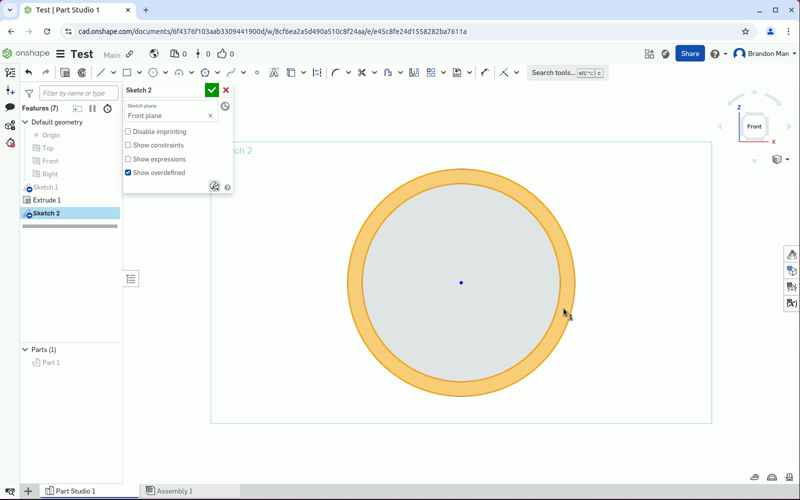
mouse_move(73, 352)
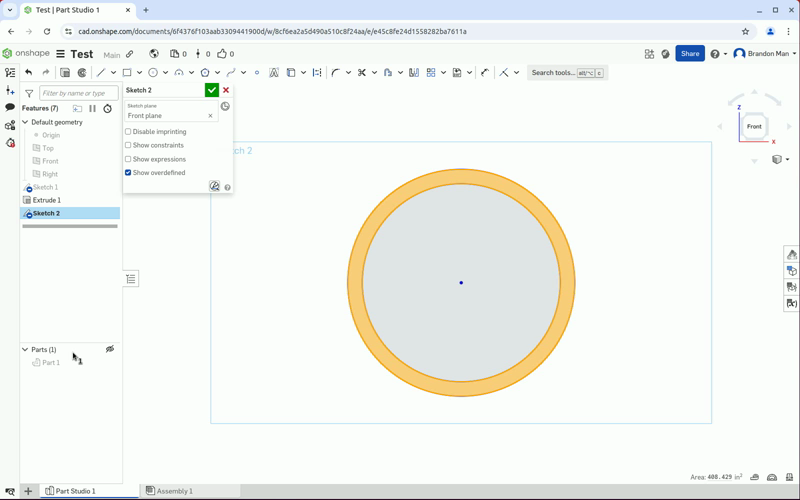
key(shift+y)
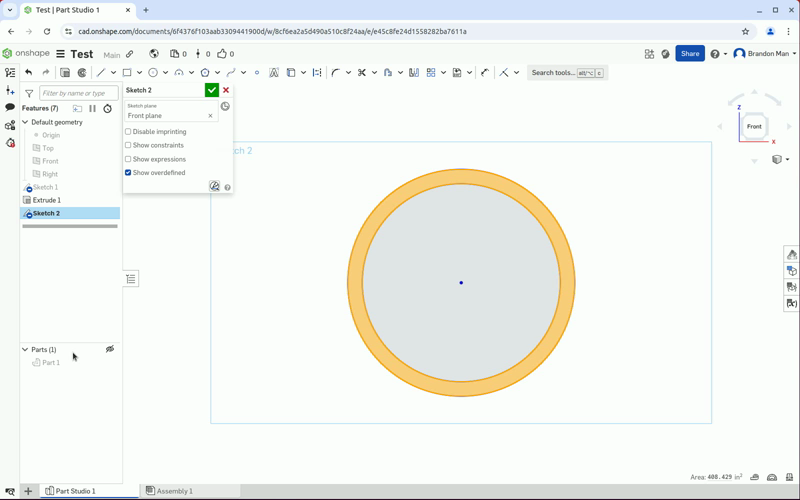
key(shift+e)
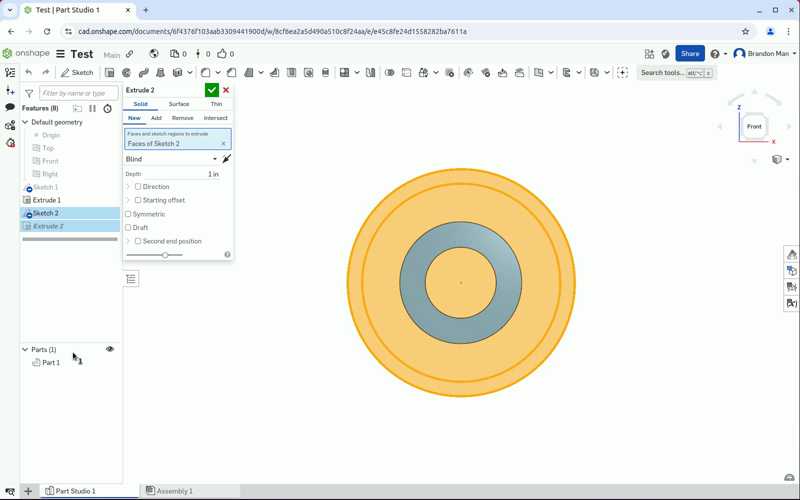
mouse_move(143, 106)
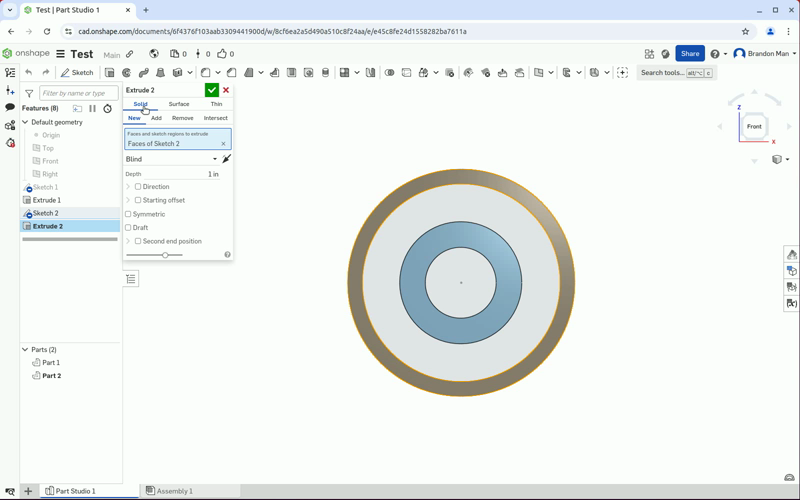
click(143, 106)
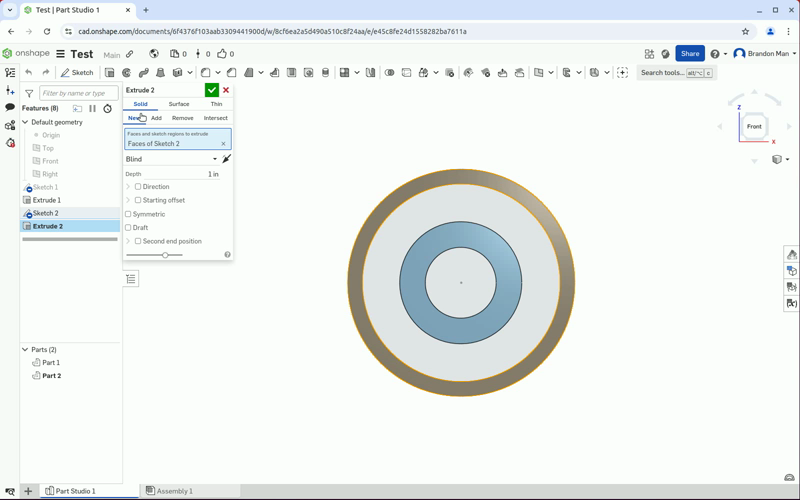
mouse_move(137, 120)
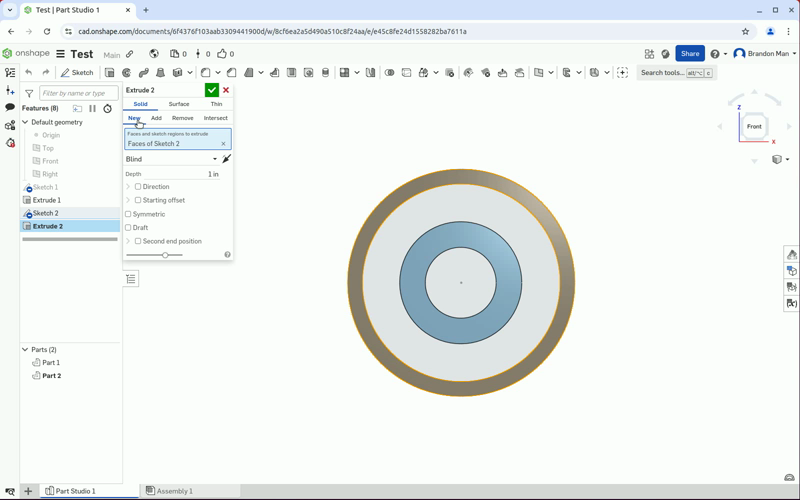
click(137, 120)
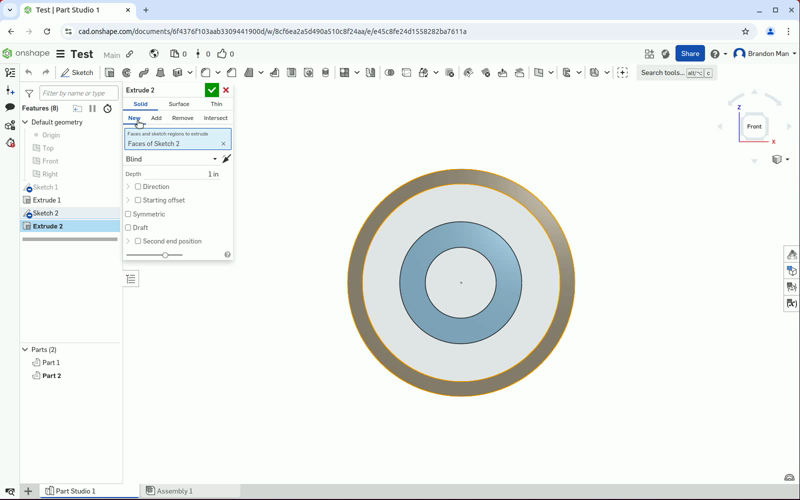
key(tab, 4)
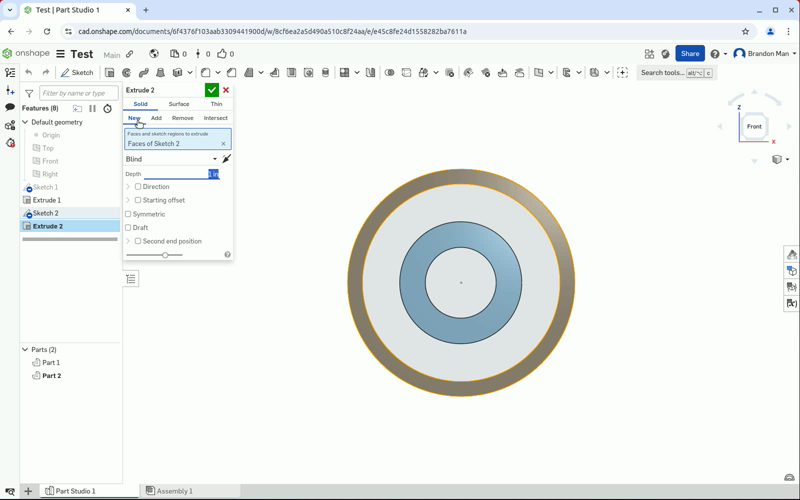
text(14.442)
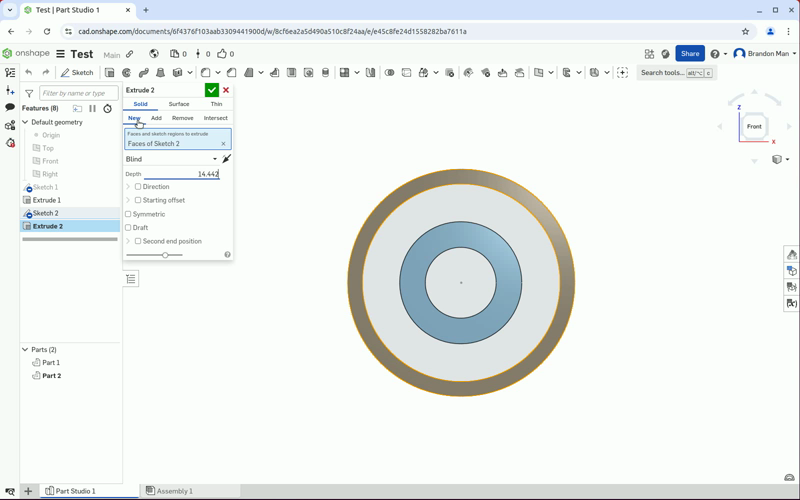
key(tab, 3)
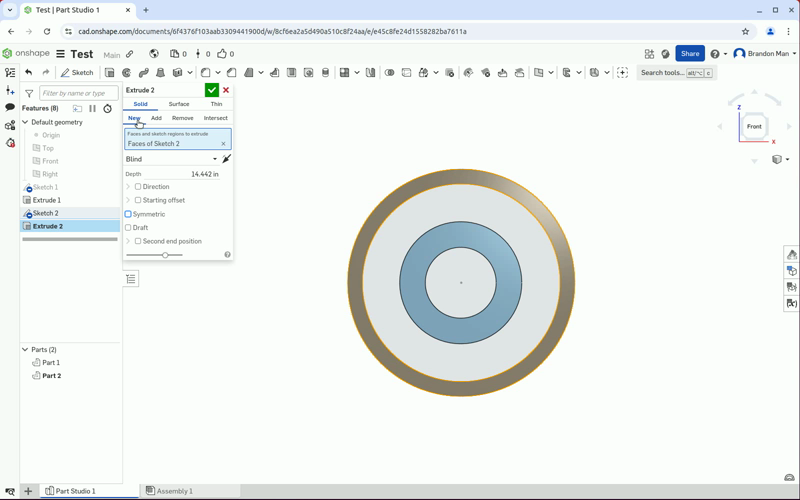
key(space)
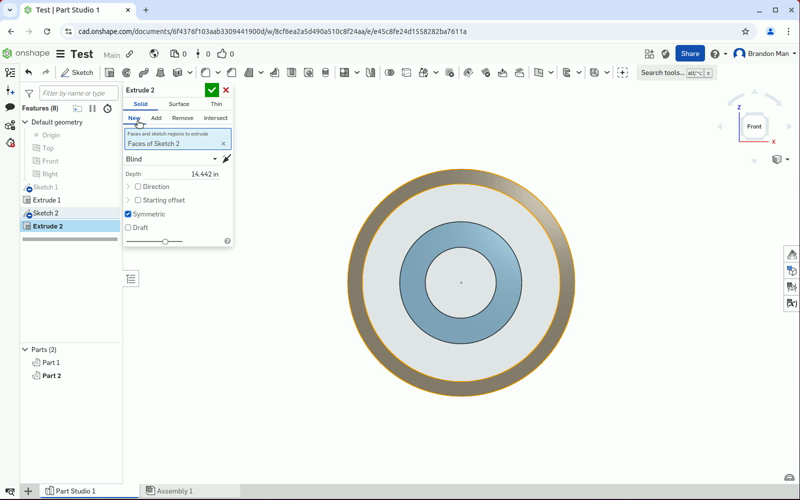
key(enter)
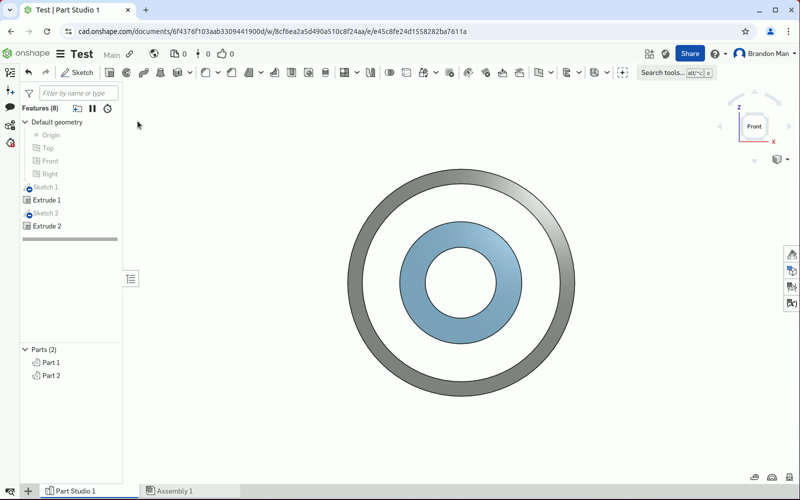
key(shift+h)
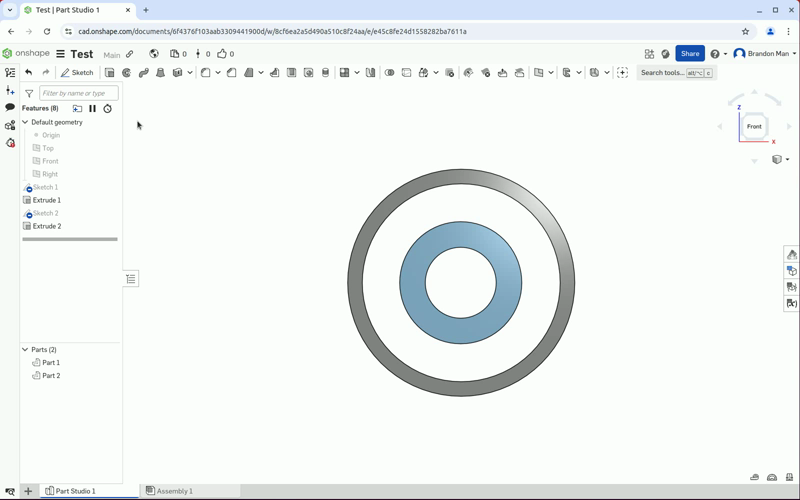
key(shift+h)
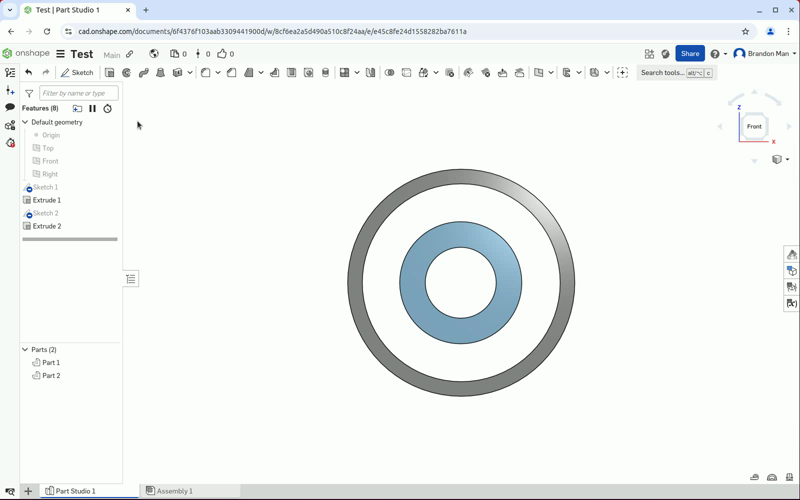
mouse_move(73, 189)
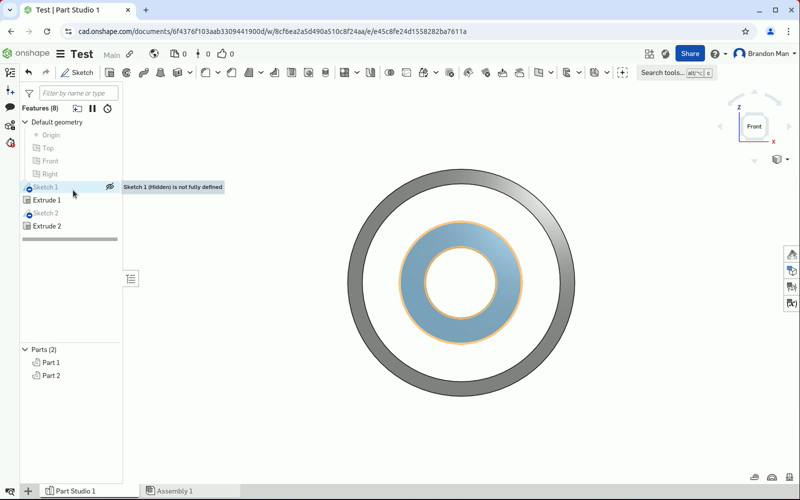
click(73, 189)
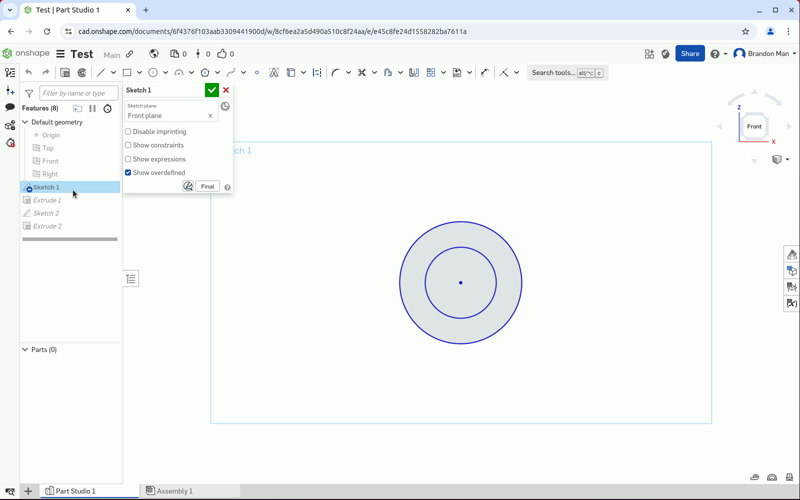
mouse_move(229, 92)
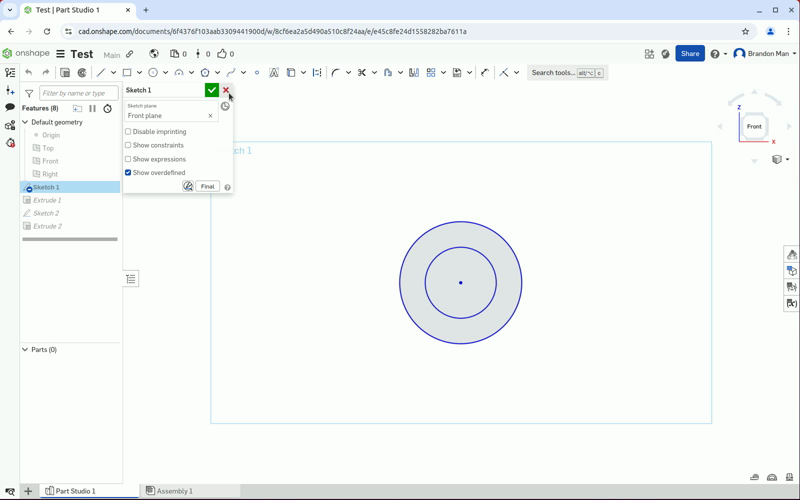
click(229, 92)
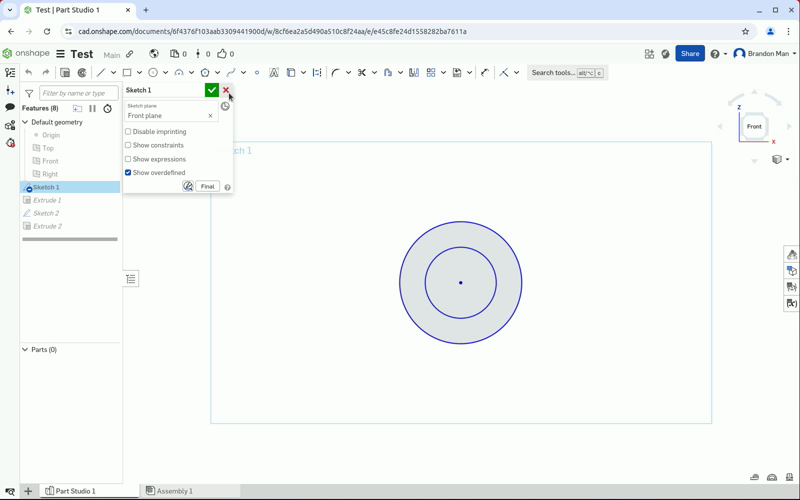
key(shift+s)
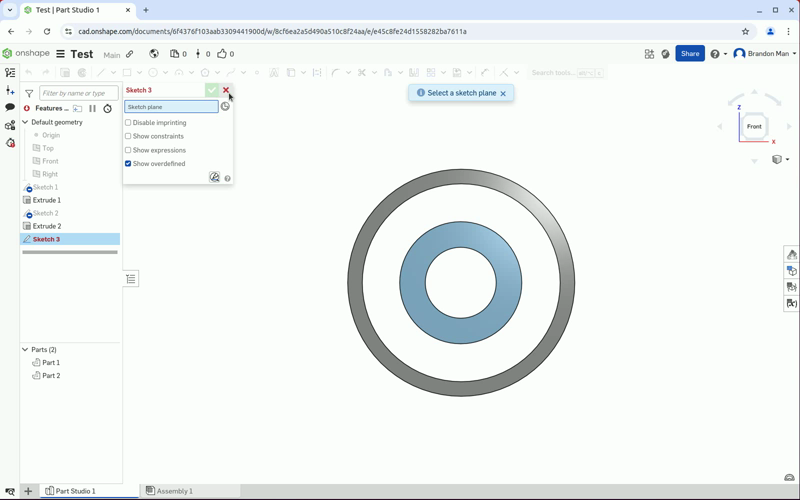
mouse_move(73, 163)
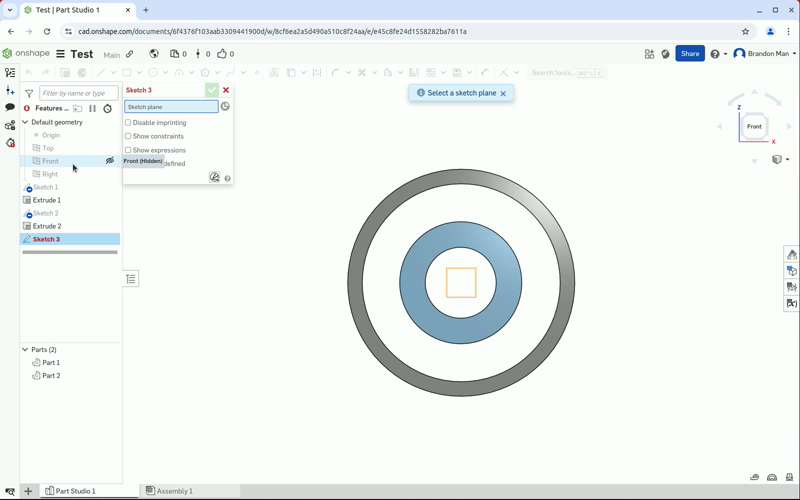
click(73, 163)
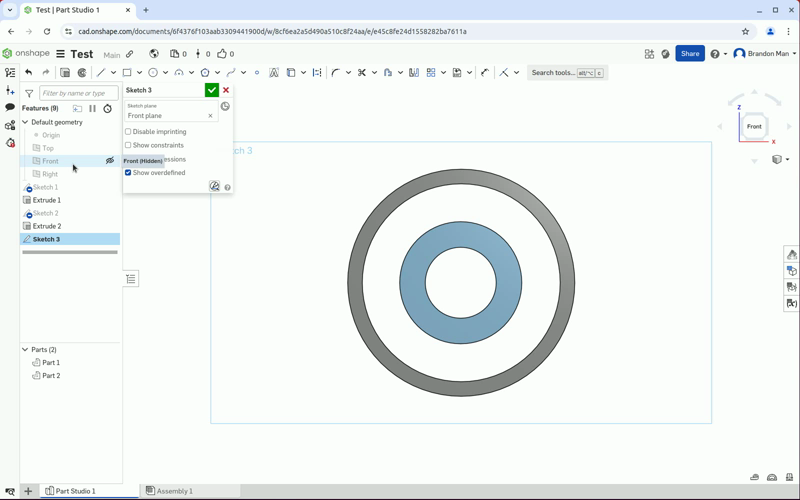
mouse_move(73, 352)
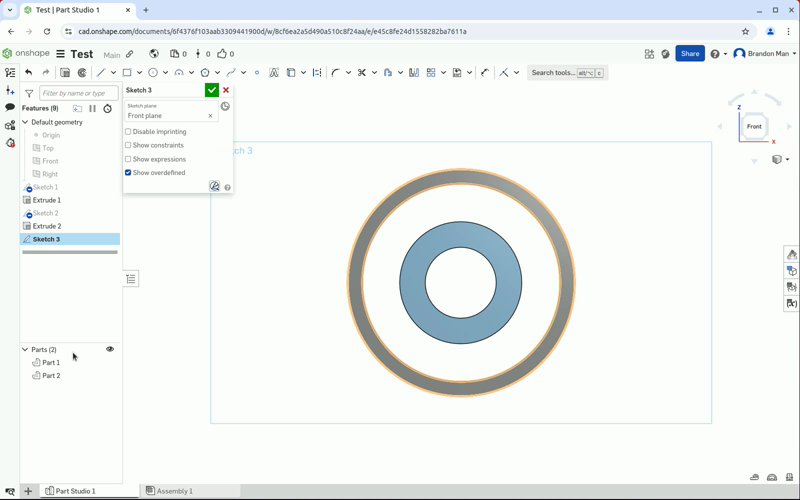
key(y)
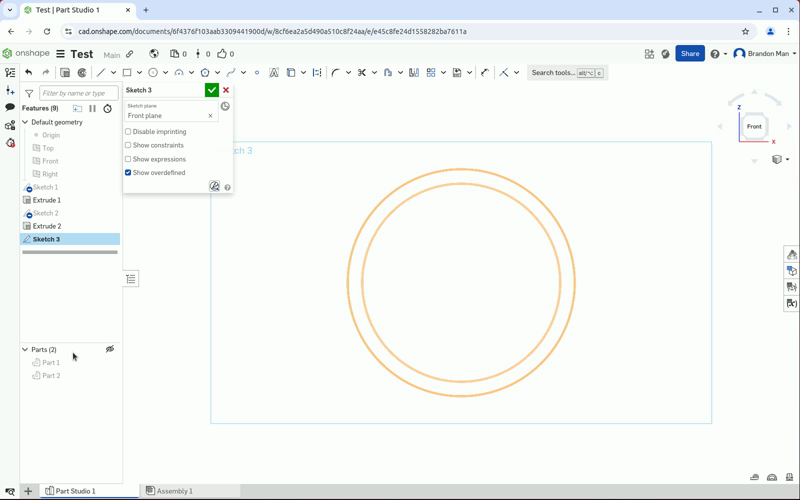
key(c)
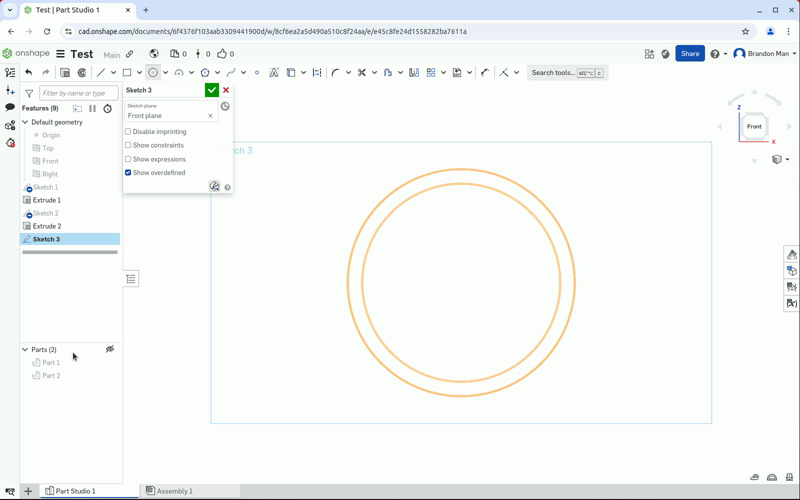
key_down(shift)
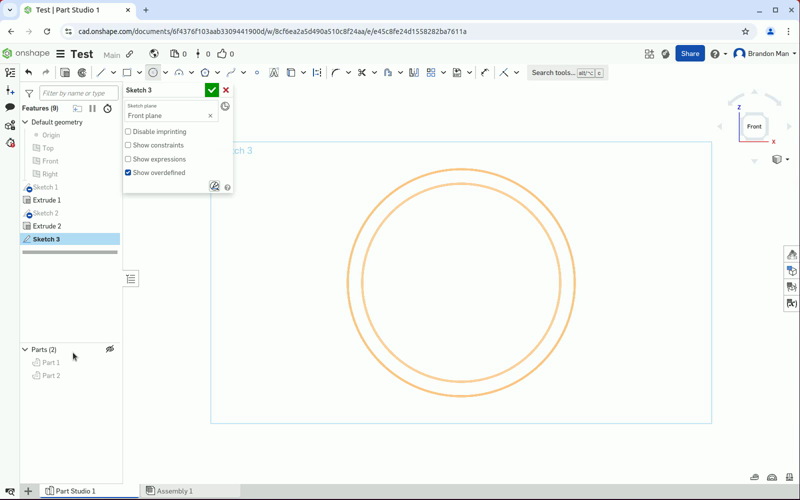
mouse_move(461, 282)
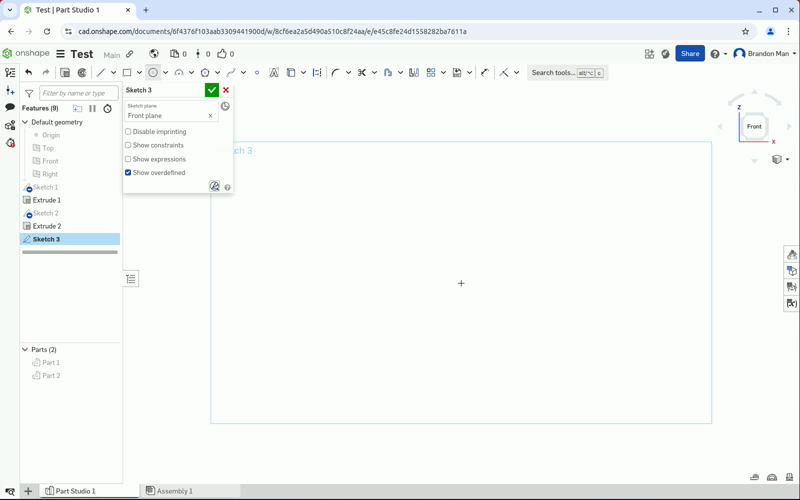
click(461, 282)
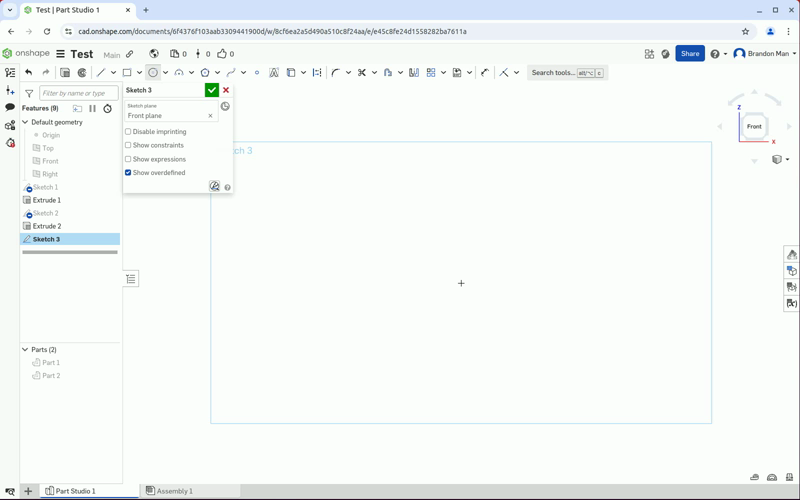
key_up(shift)
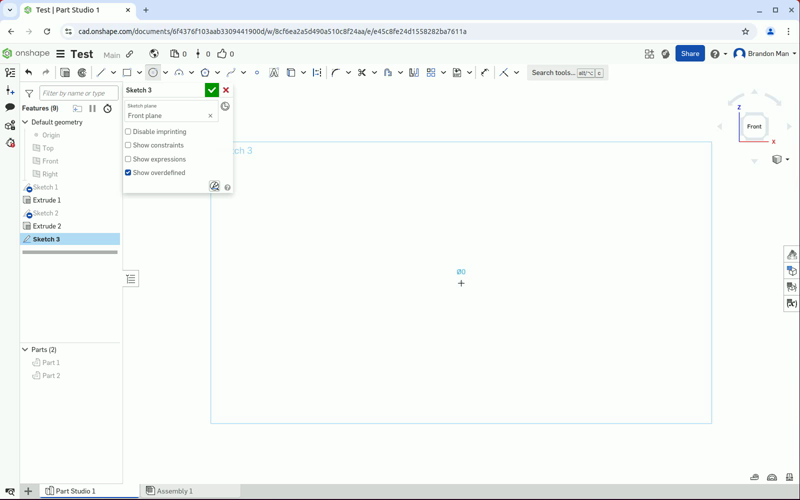
mouse_move(560, 282)
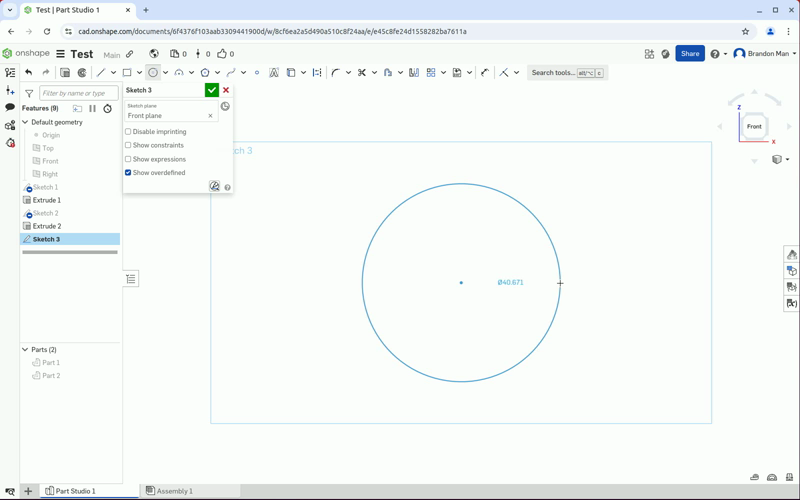
click(560, 282)
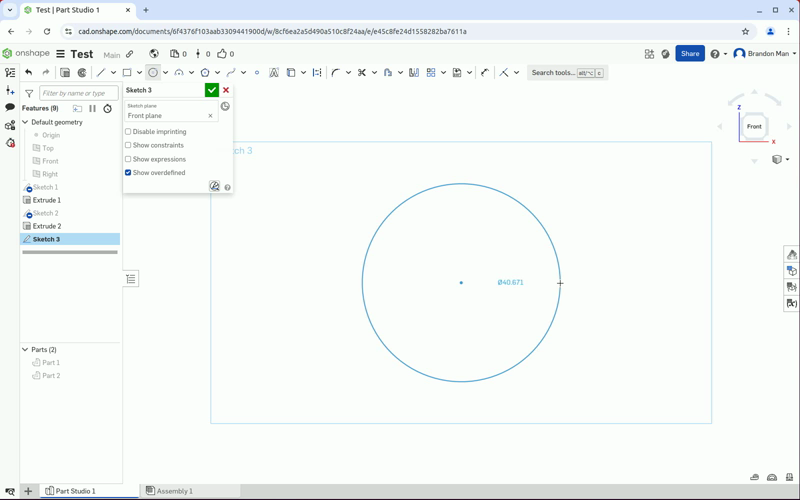
key(esc)
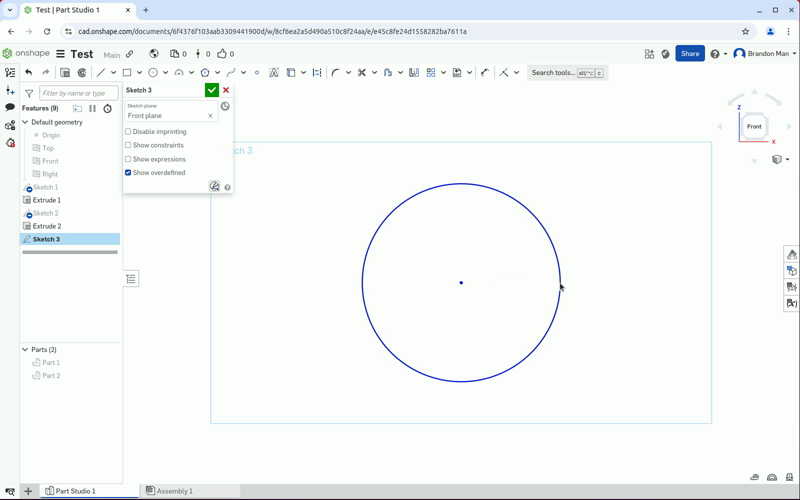
key(c)
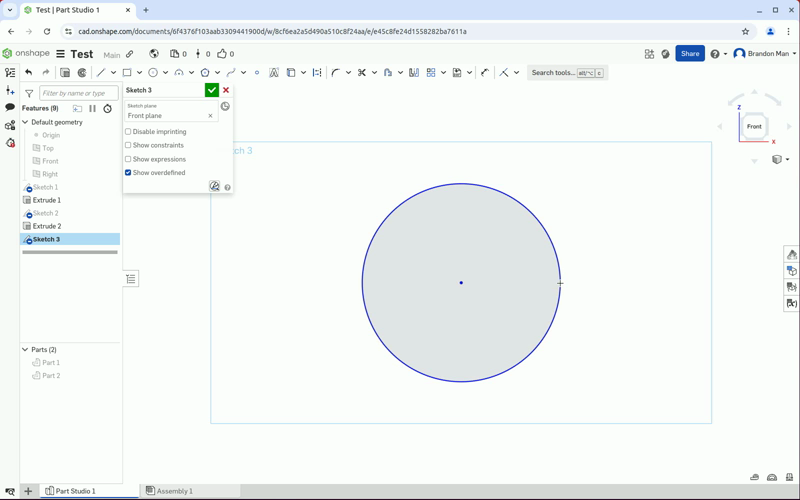
key_down(shift)
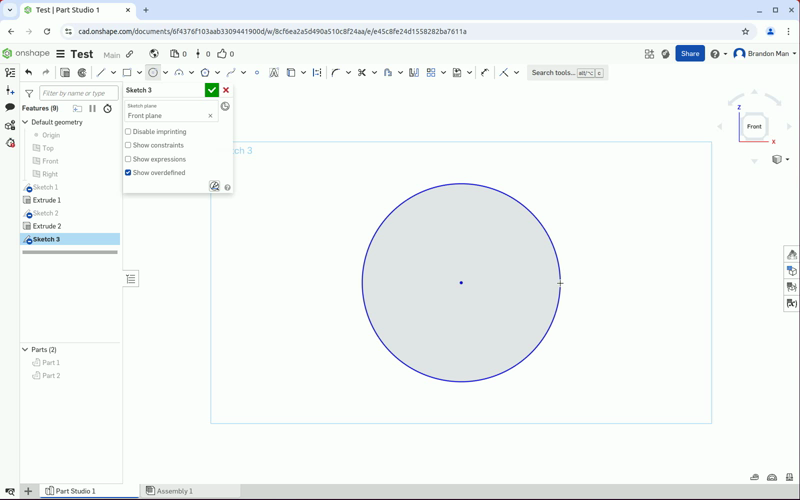
mouse_move(461, 282)
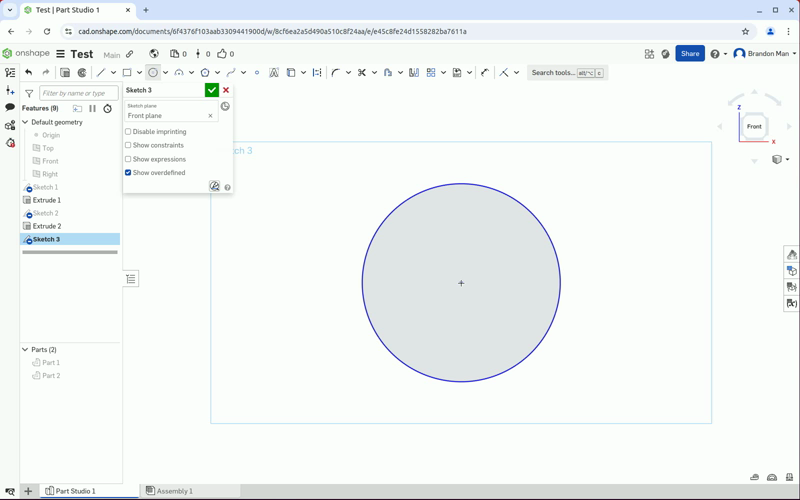
click(461, 282)
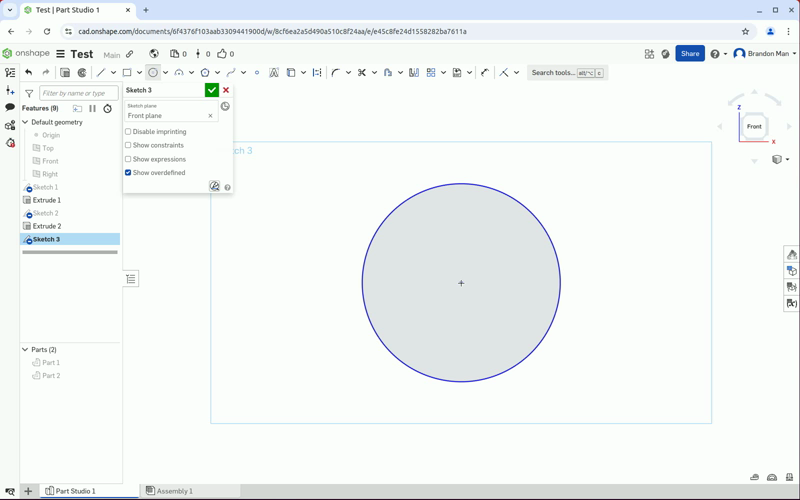
key_up(shift)
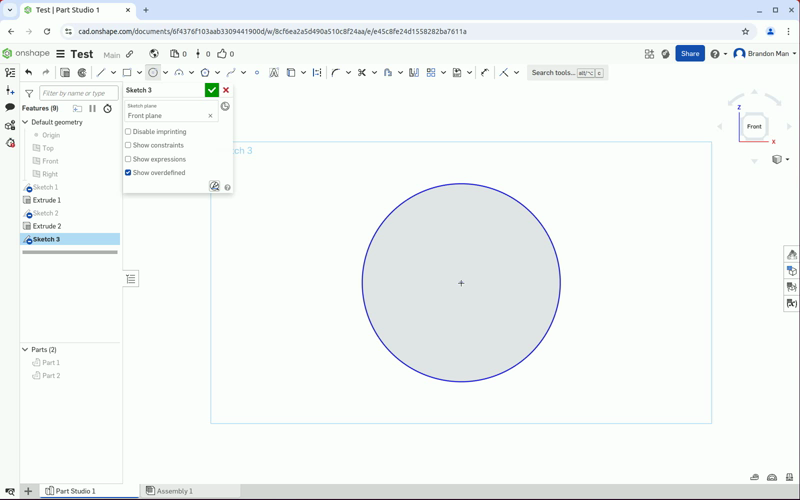
mouse_move(521, 282)
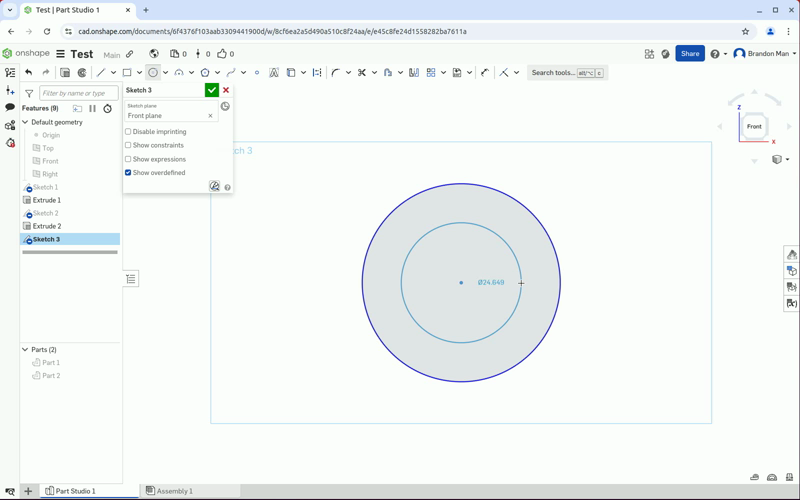
click(521, 282)
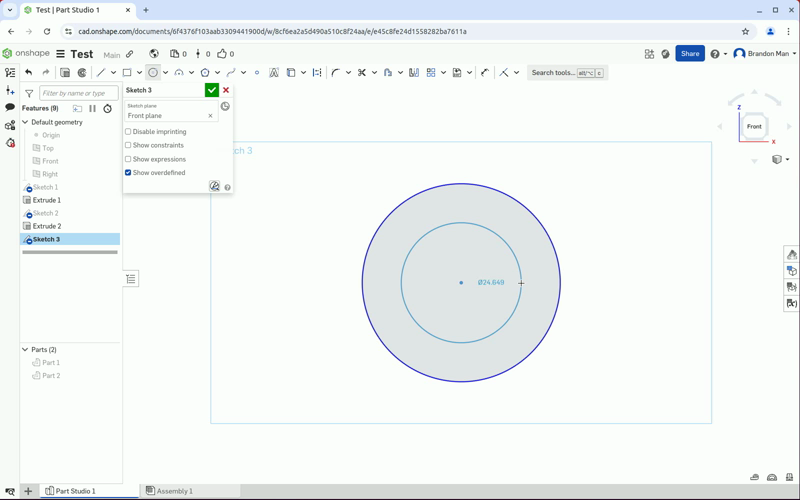
key(esc)
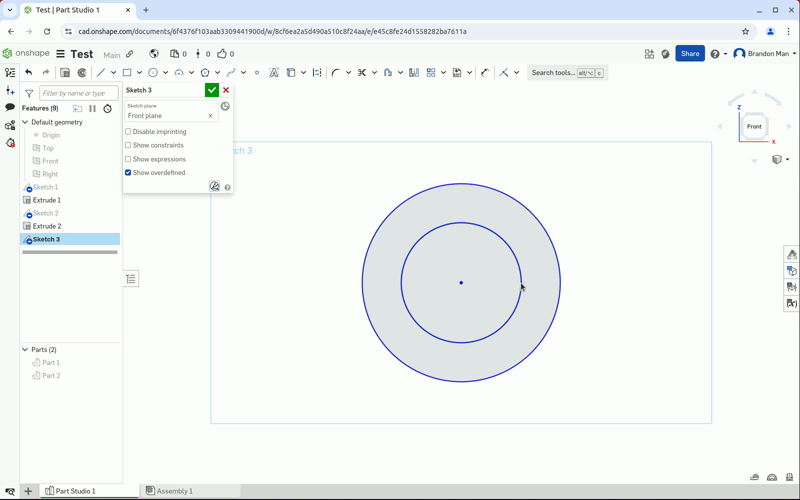
mouse_move(400, 237)
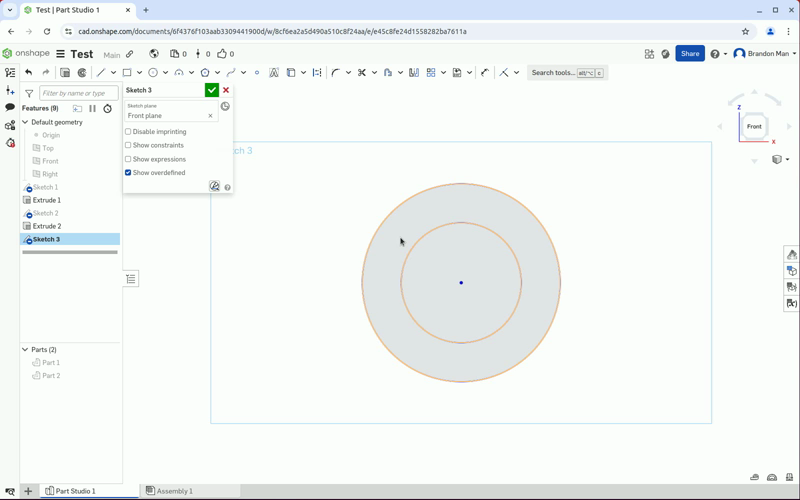
click(400, 237)
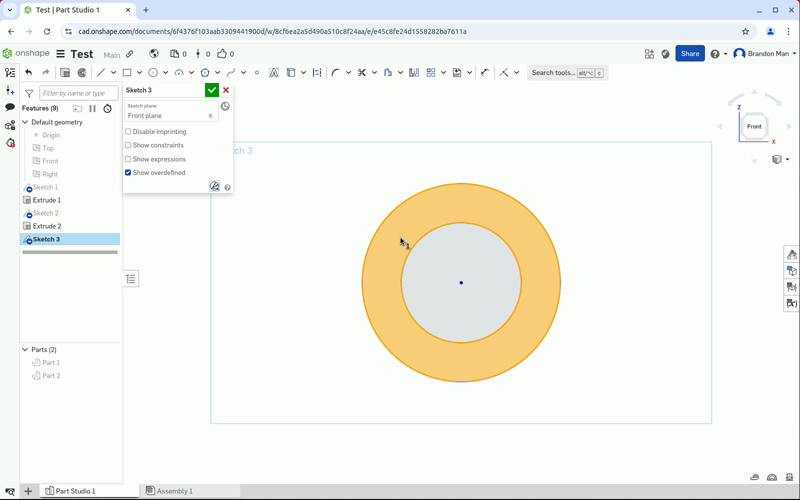
mouse_move(73, 352)
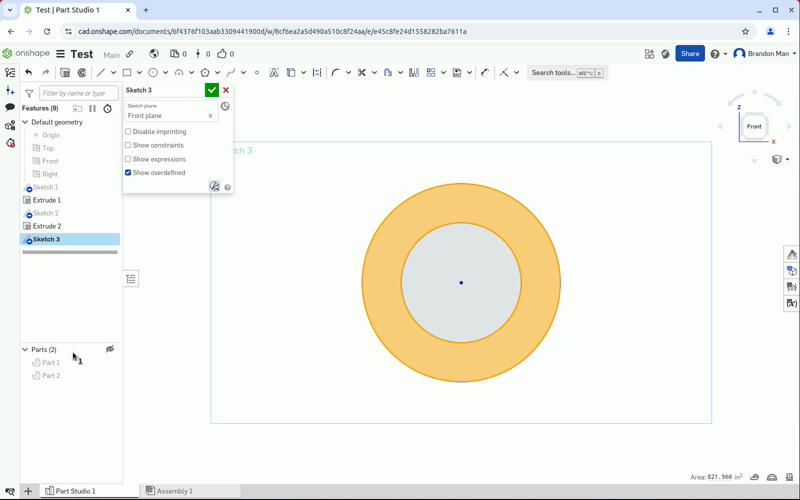
key(shift+y)
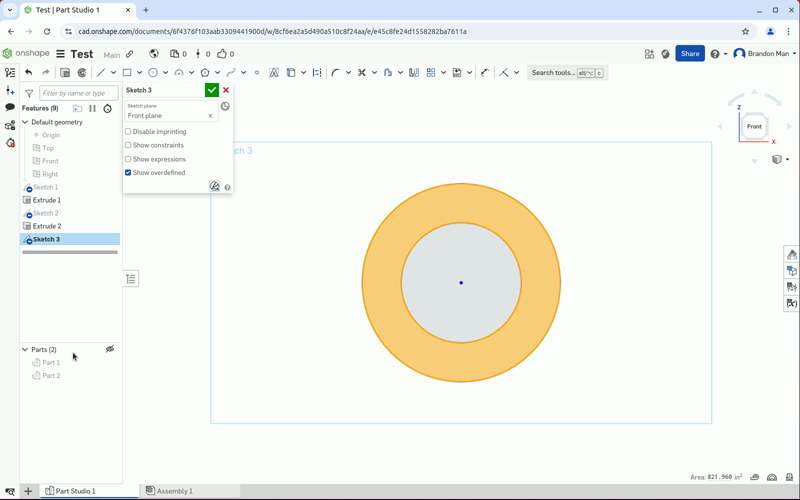
key(shift+e)
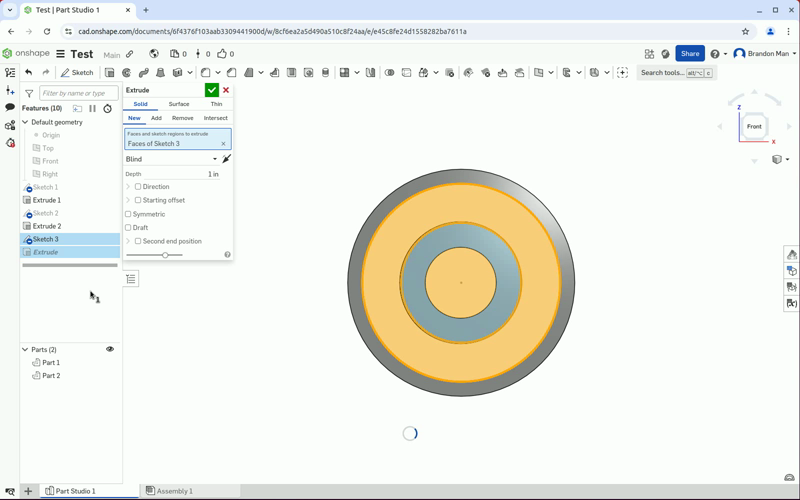
mouse_move(143, 106)
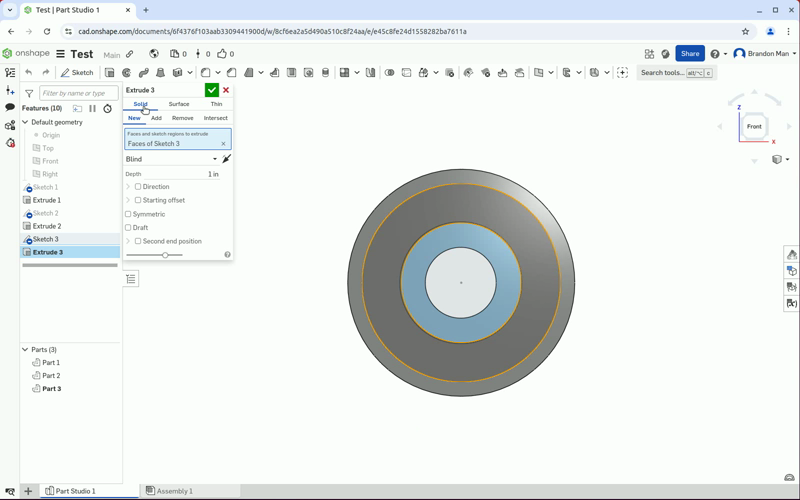
click(143, 106)
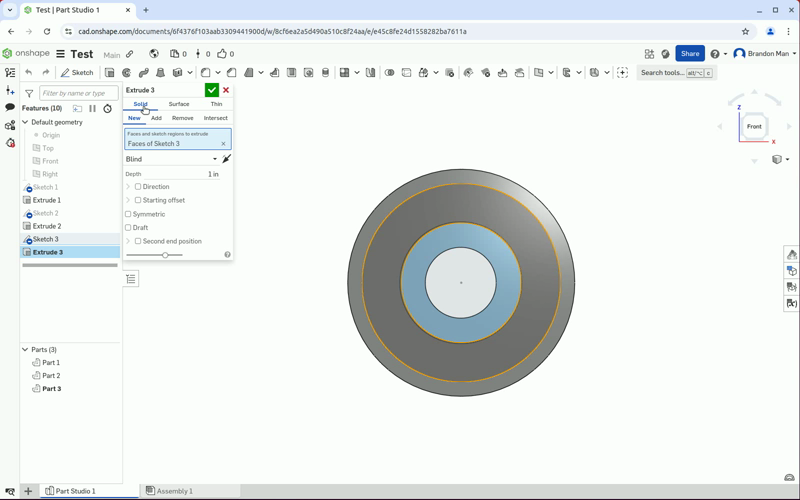
mouse_move(137, 120)
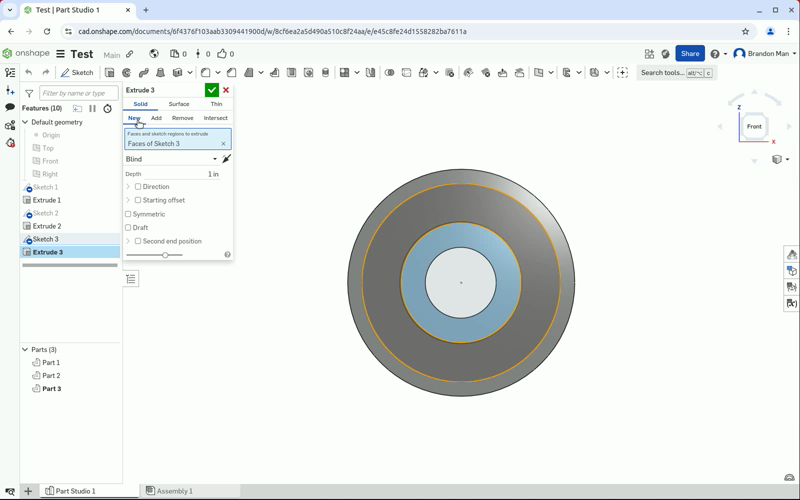
click(137, 120)
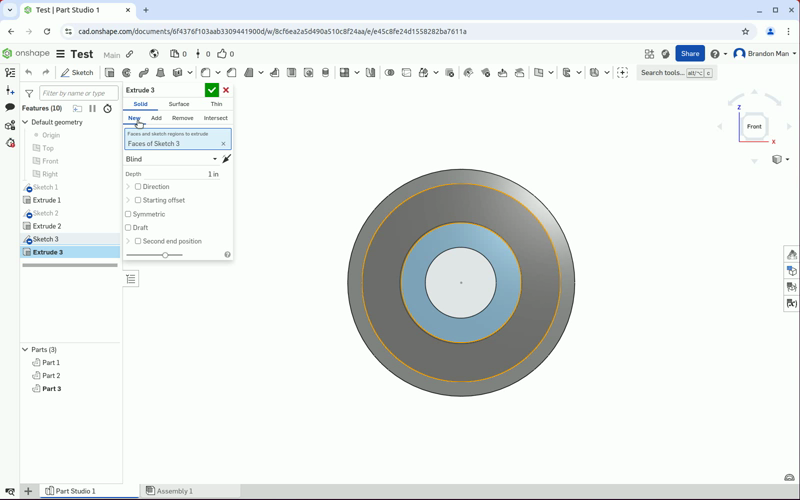
key(tab, 4)
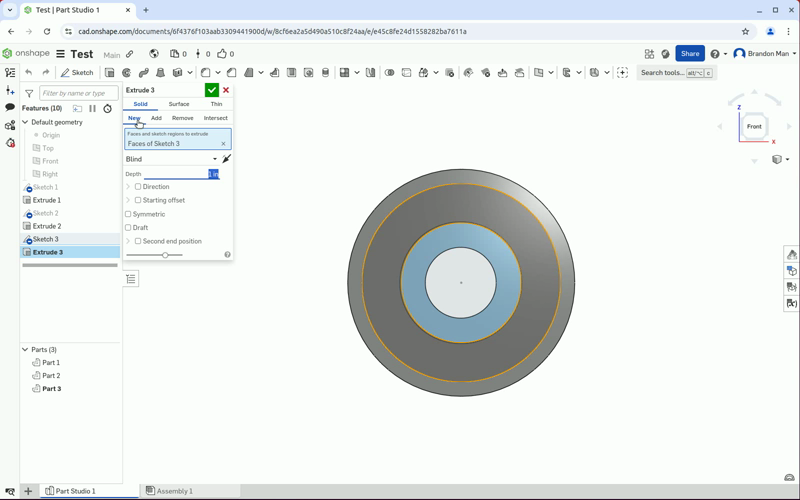
text(12.516)
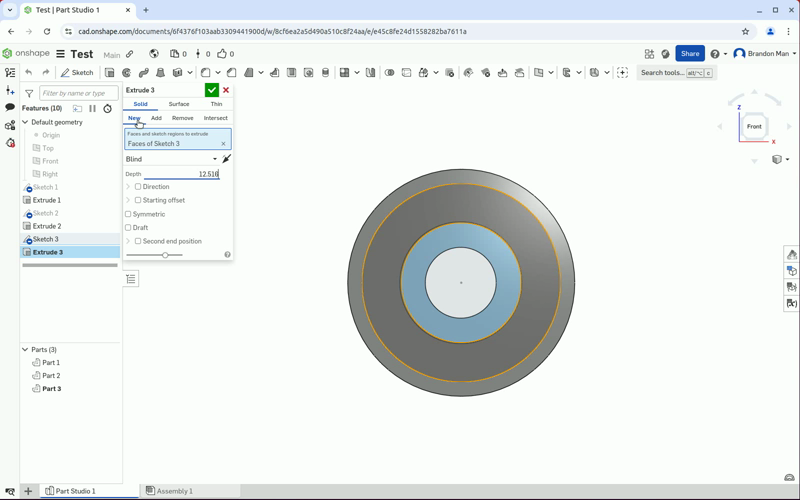
key(tab, 3)
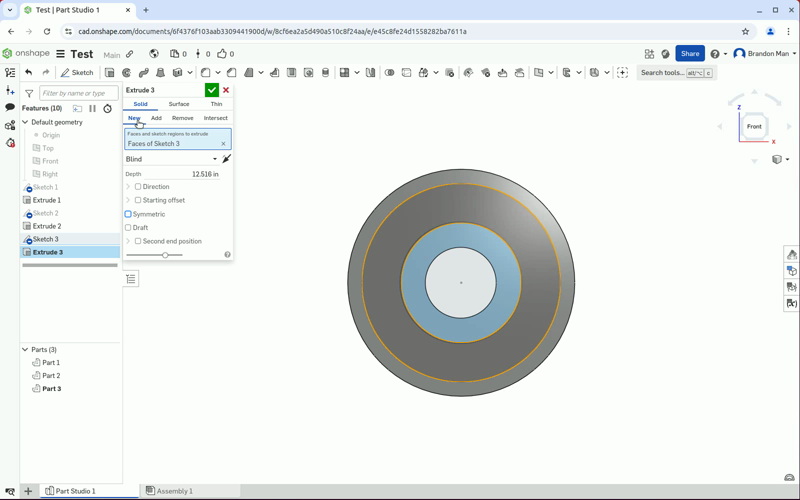
key(space)
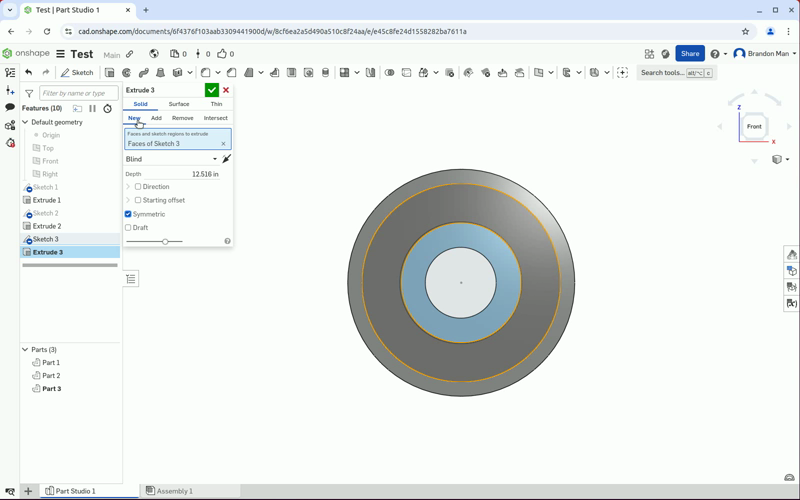
key(enter)
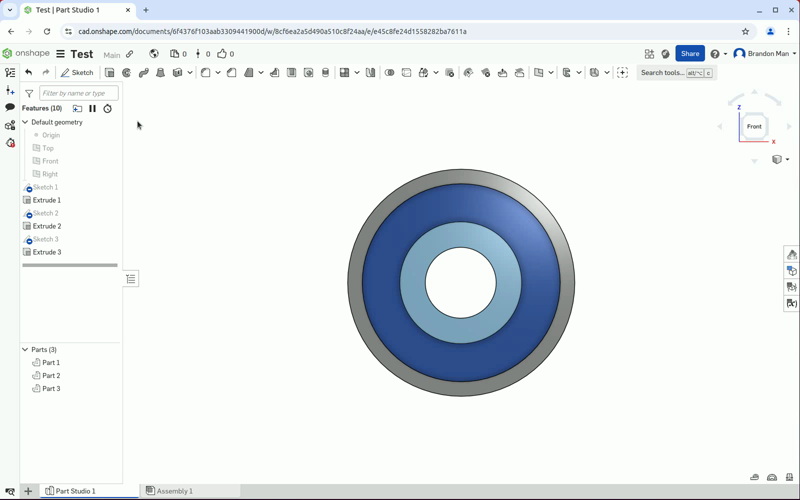
key(shift+h)
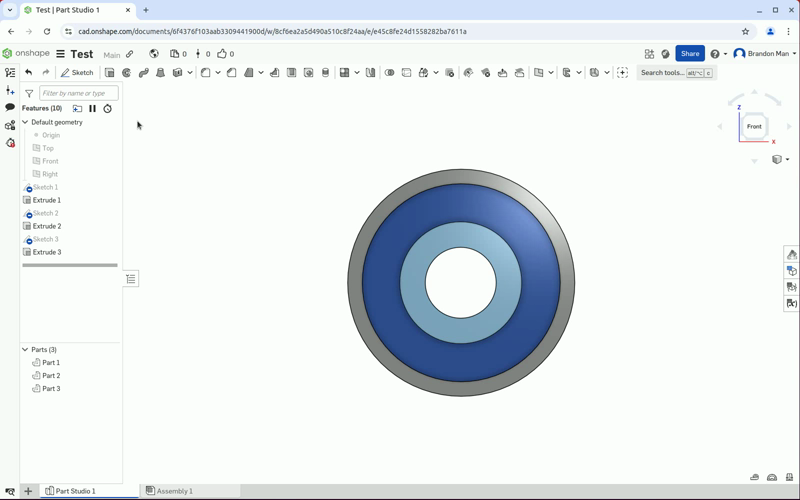
key(shift+h)
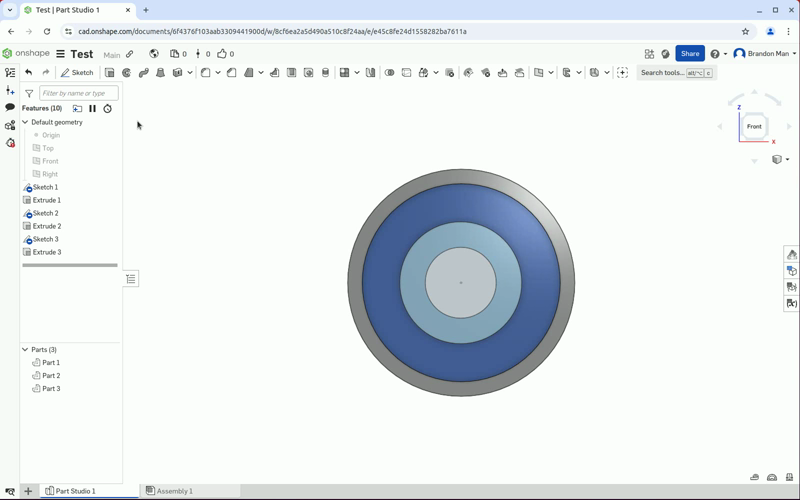
key(shift+7)
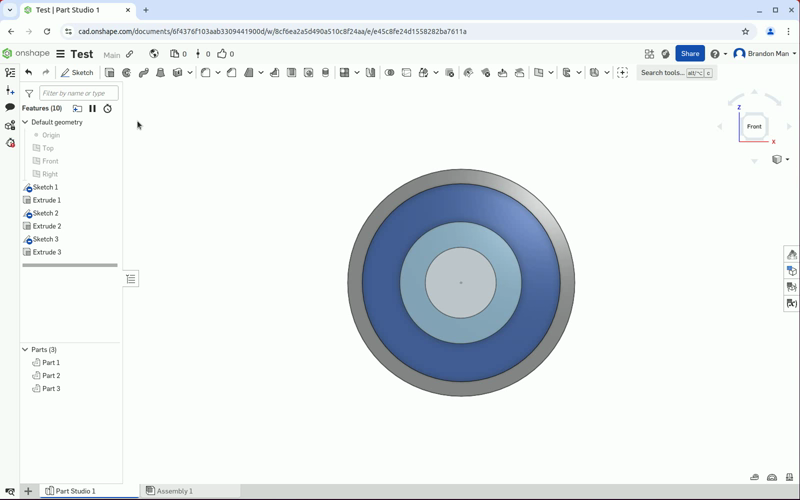
key(left, 2)
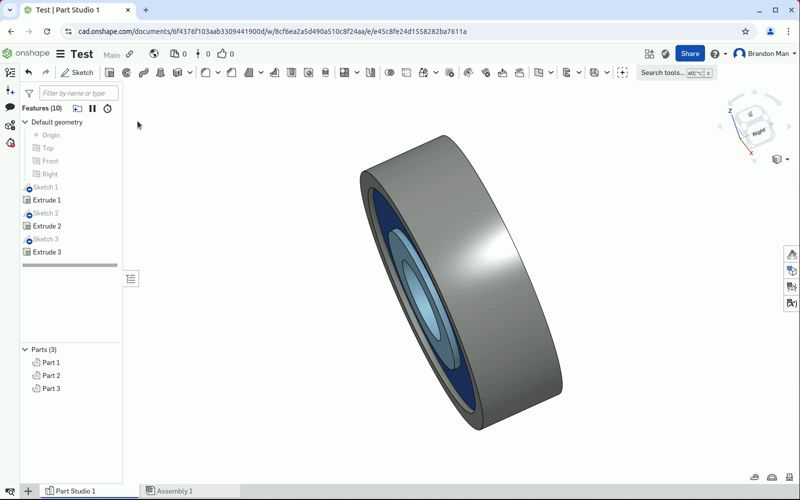
key(down, 2)
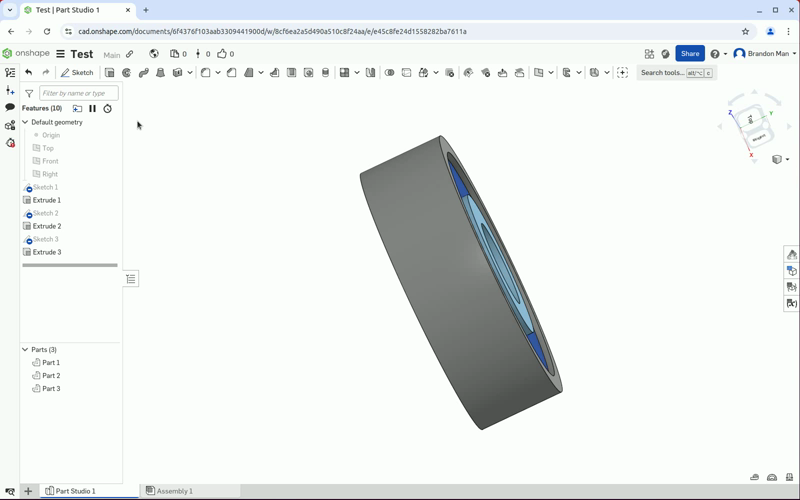
key(up, 2)
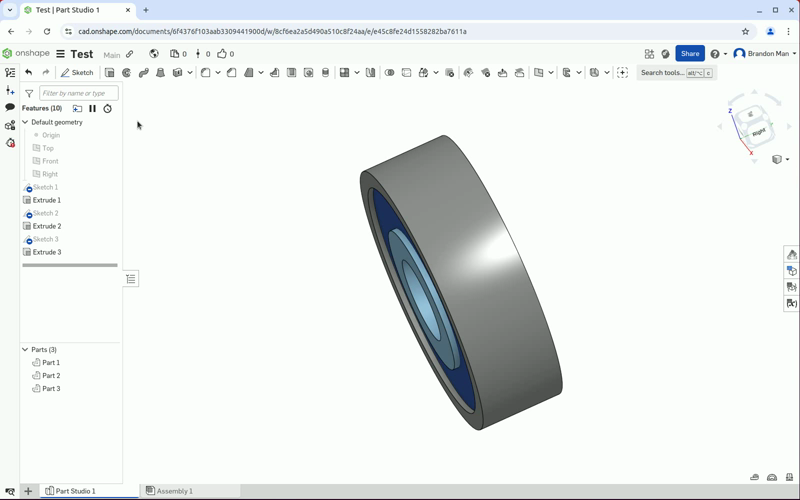
key(right, 2)
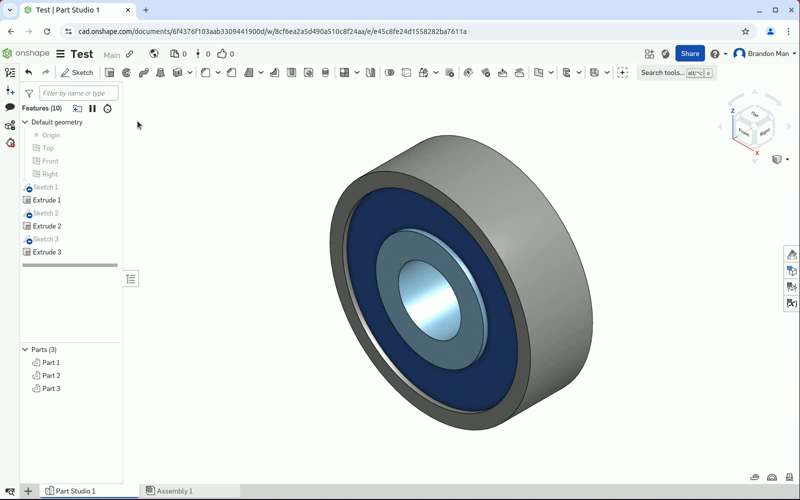
mouse_move(73, 189)
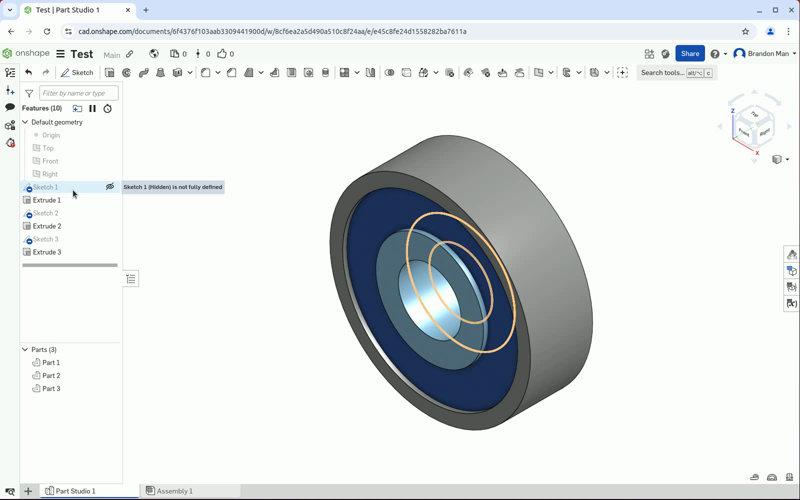
click(73, 189)